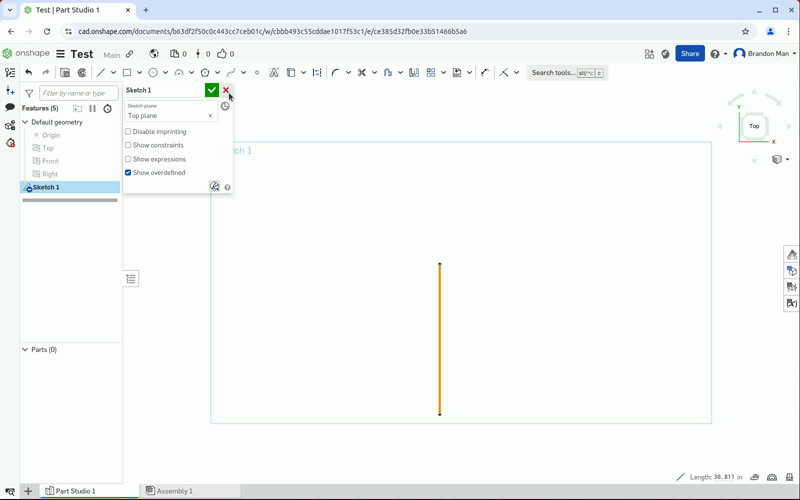
key(shift+h)
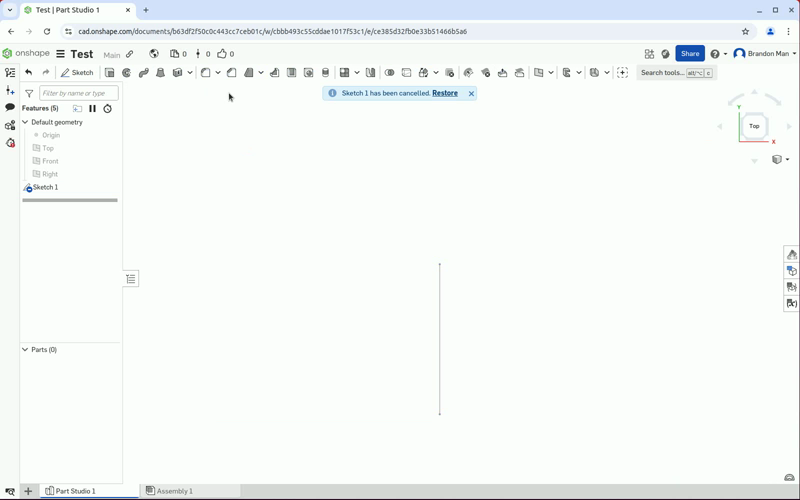
key(shift+s)
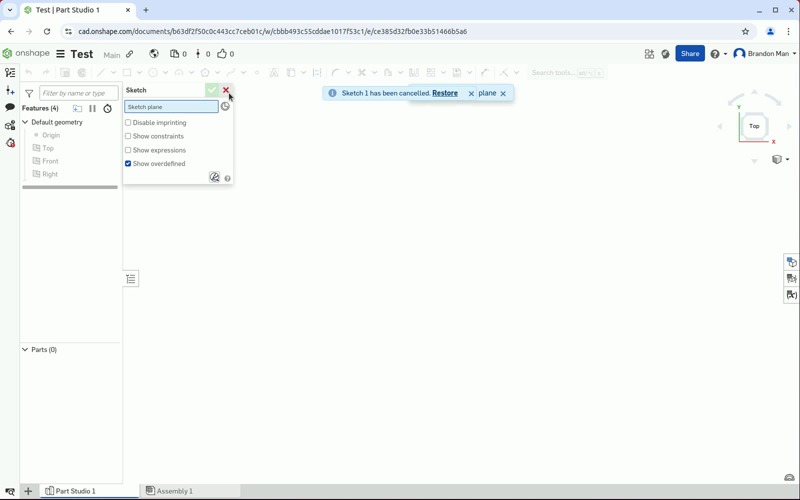
mouse_move(73, 150)
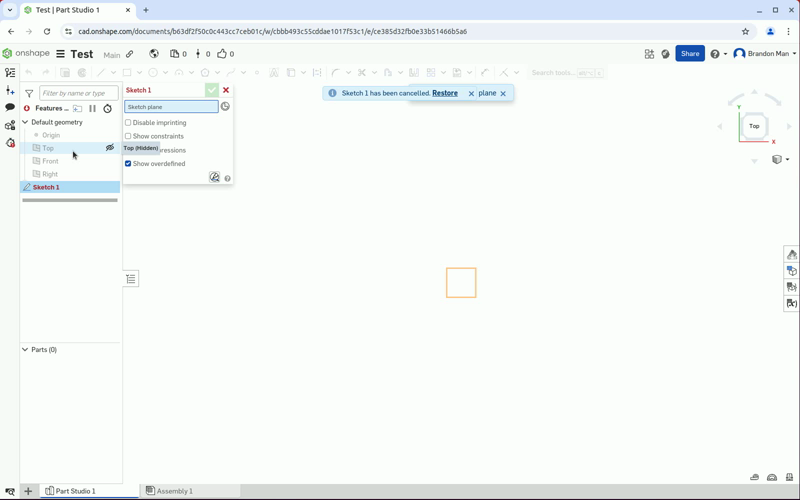
click(73, 150)
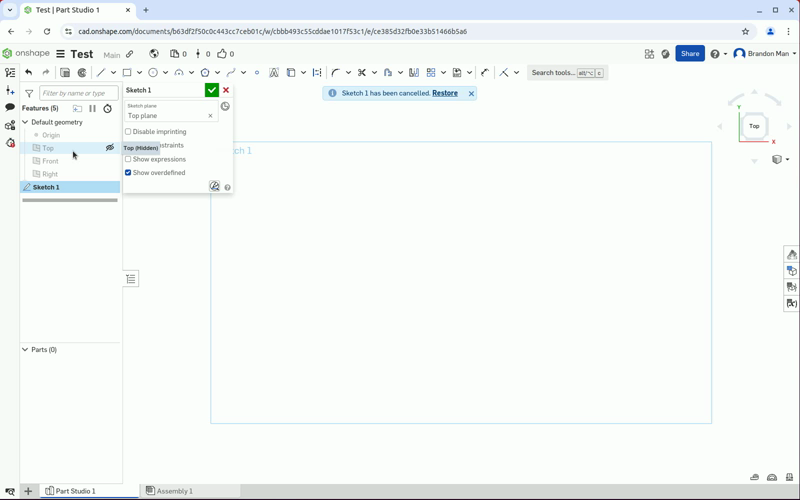
mouse_move(73, 352)
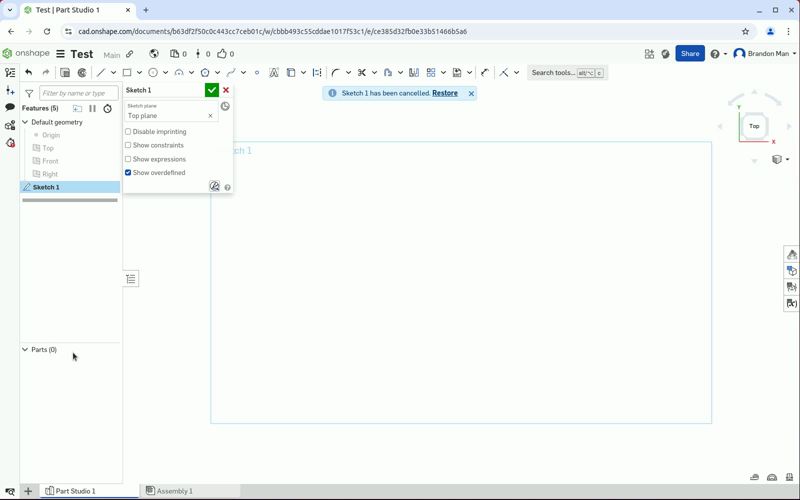
key(y)
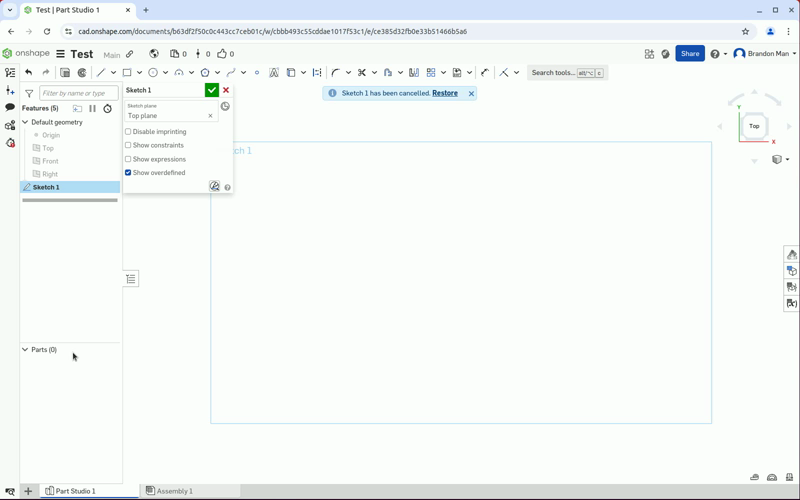
key(l)
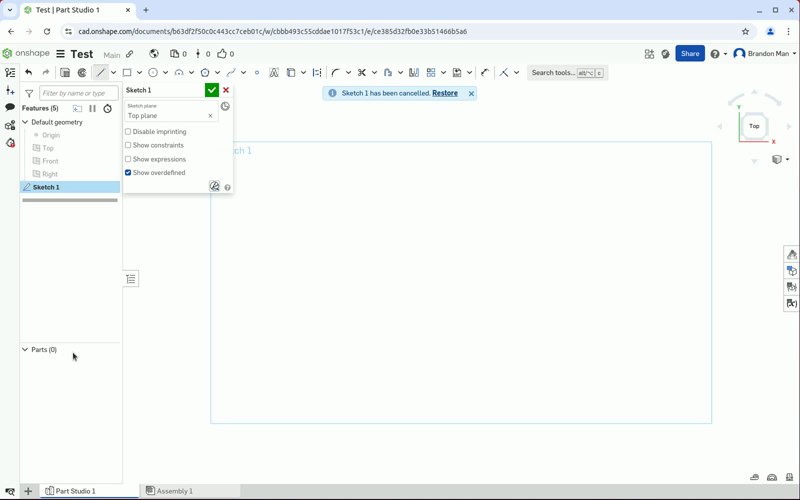
key_down(shift)
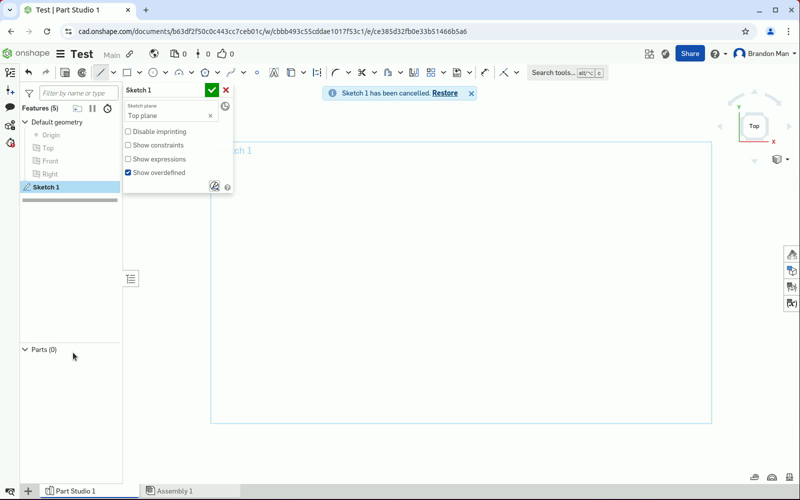
mouse_move(423, 395)
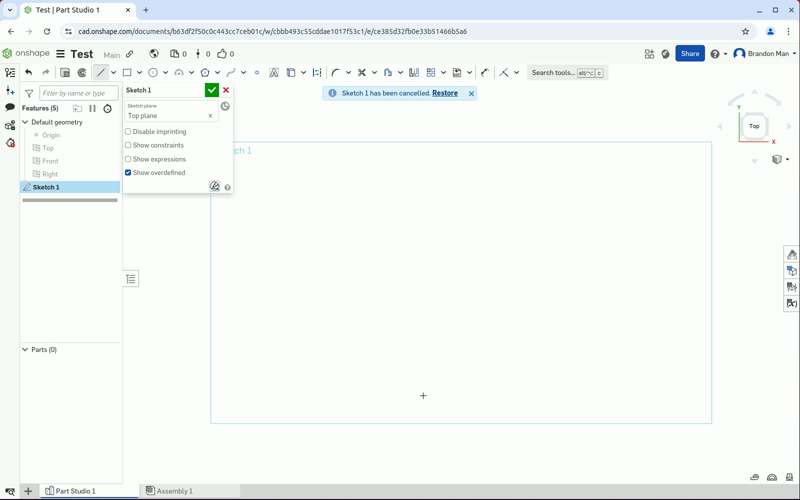
click(423, 395)
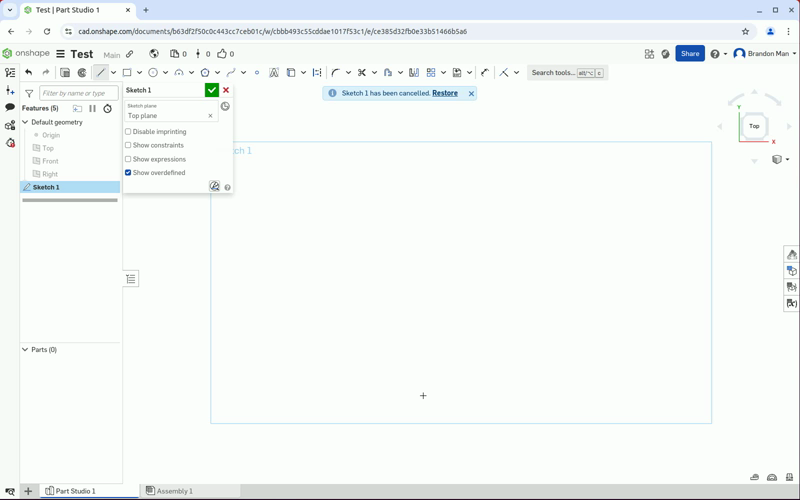
key_up(shift)
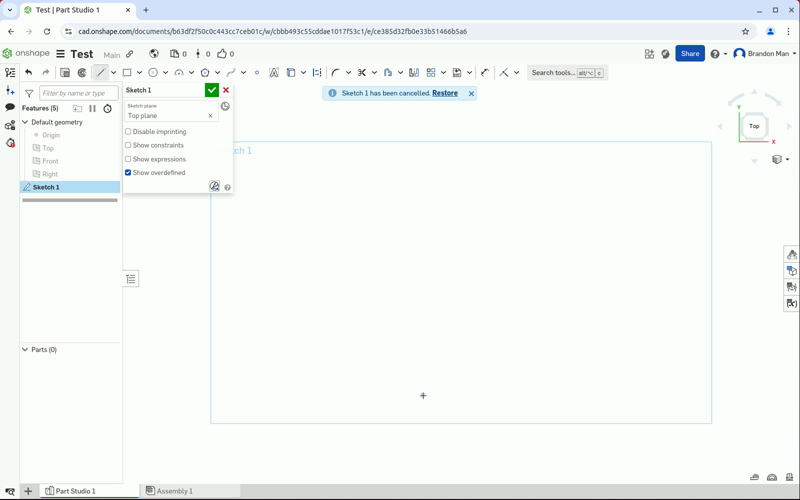
key_down(shift)
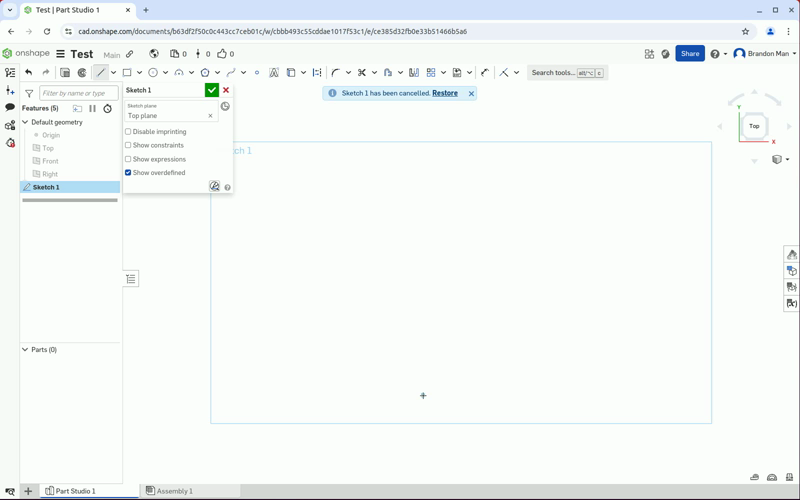
mouse_move(498, 395)
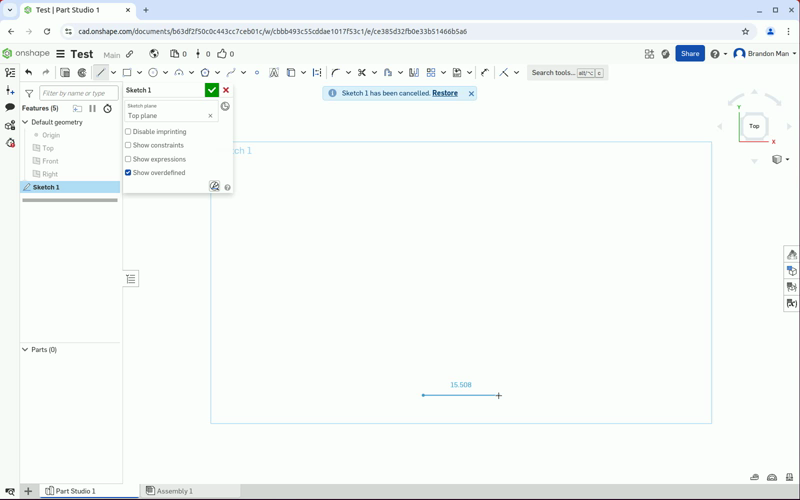
click(498, 395)
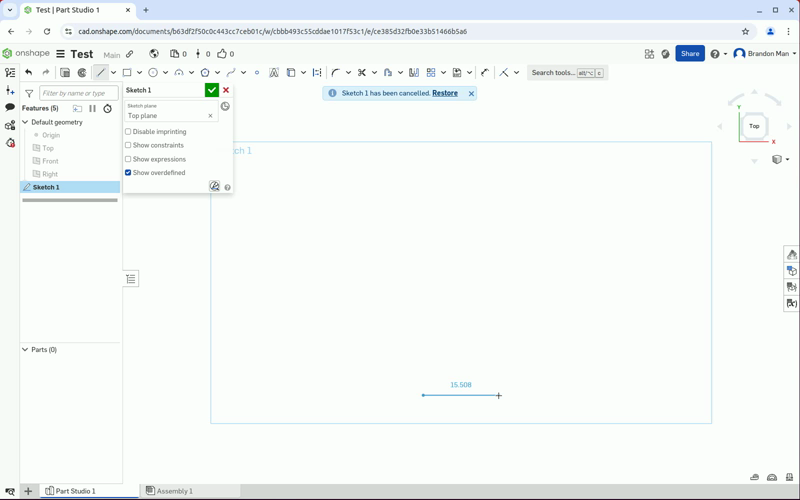
key_up(shift)
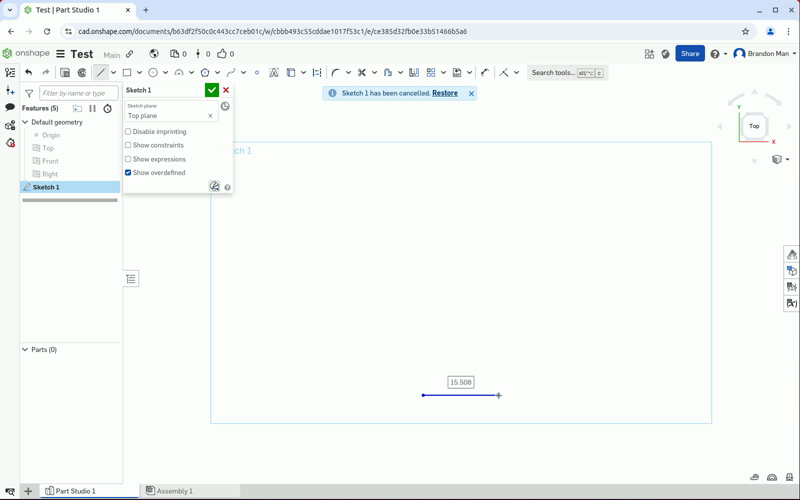
key_down(shift)
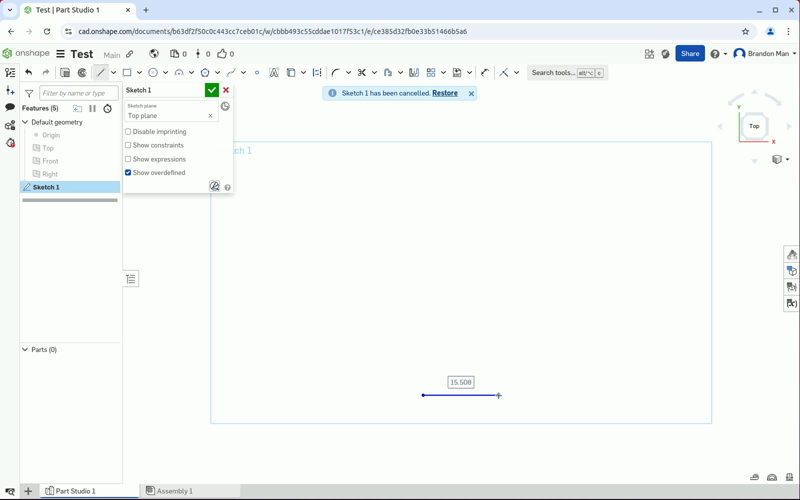
mouse_move(498, 171)
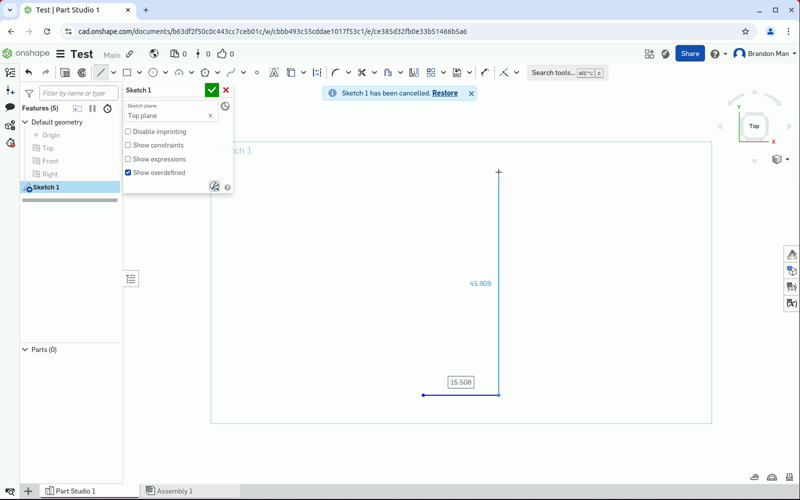
click(498, 171)
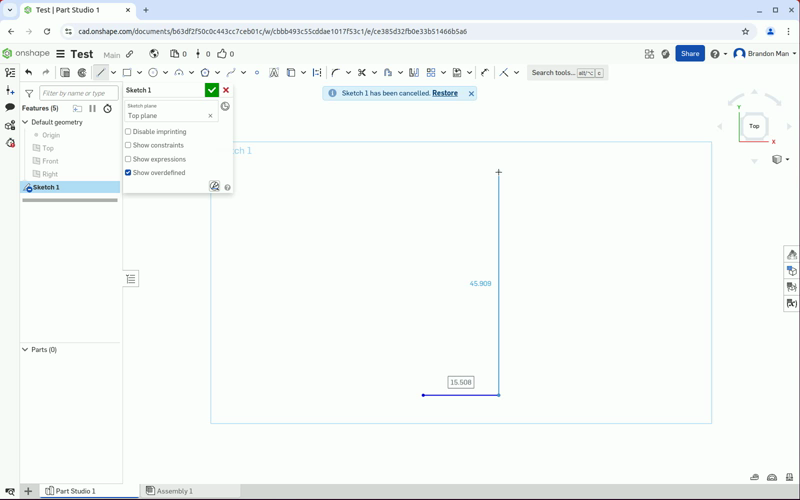
key_up(shift)
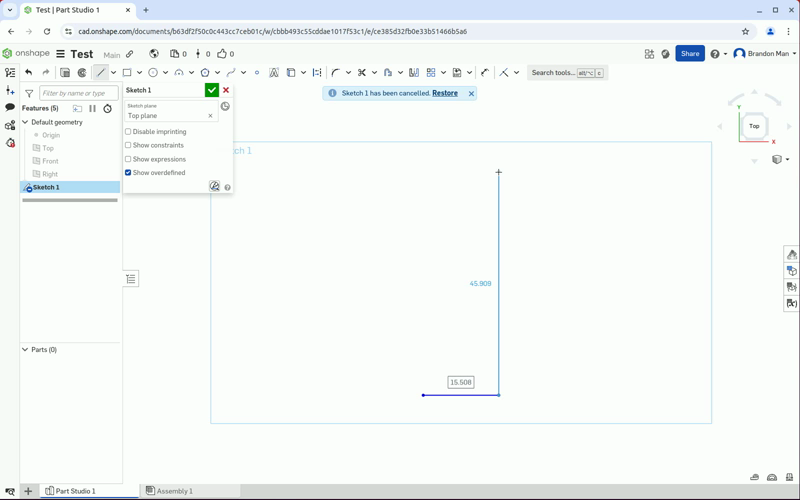
key_down(shift)
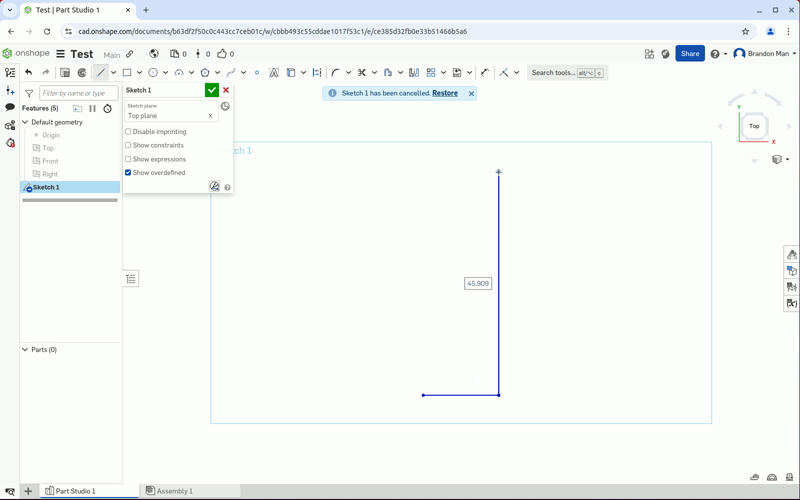
mouse_move(423, 171)
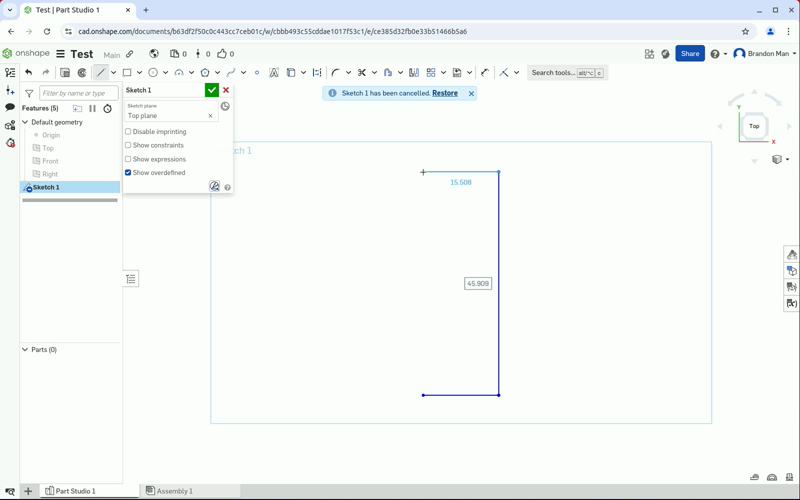
click(423, 171)
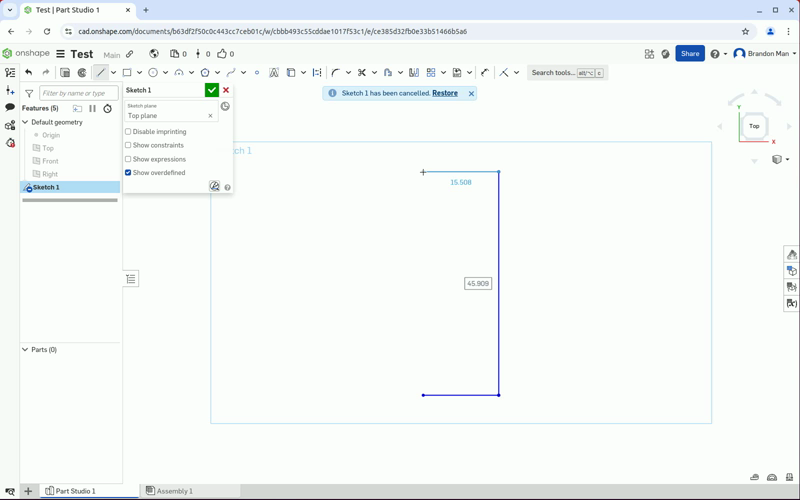
key_up(shift)
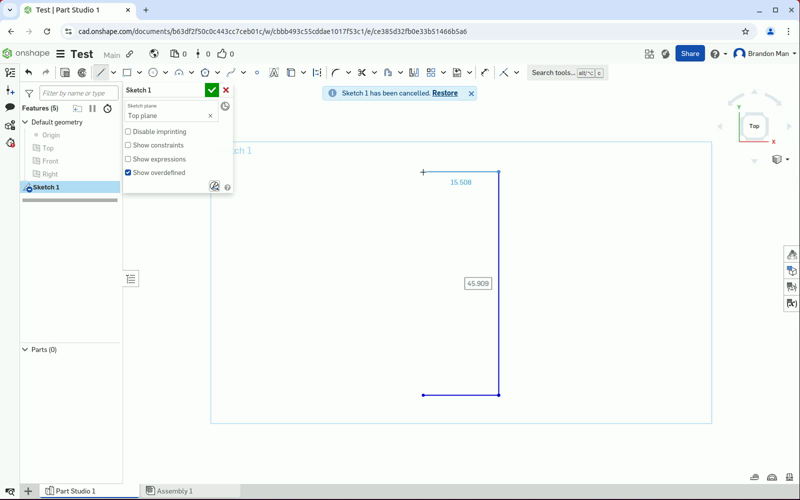
key_down(shift)
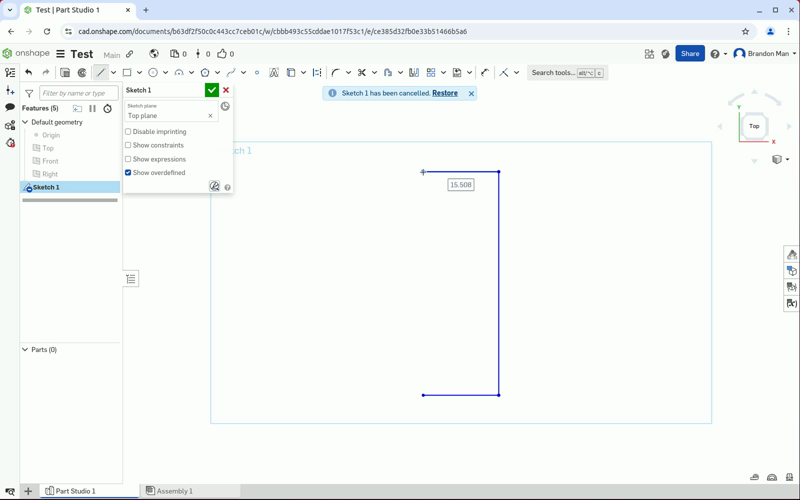
mouse_move(423, 395)
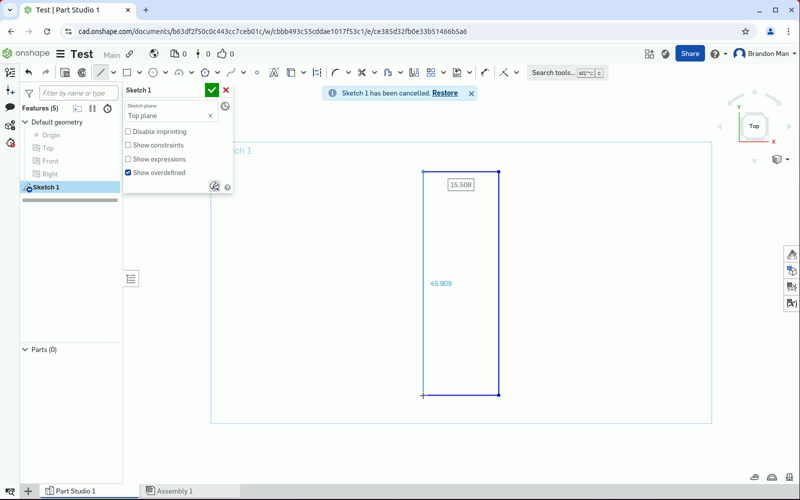
key_up(shift)
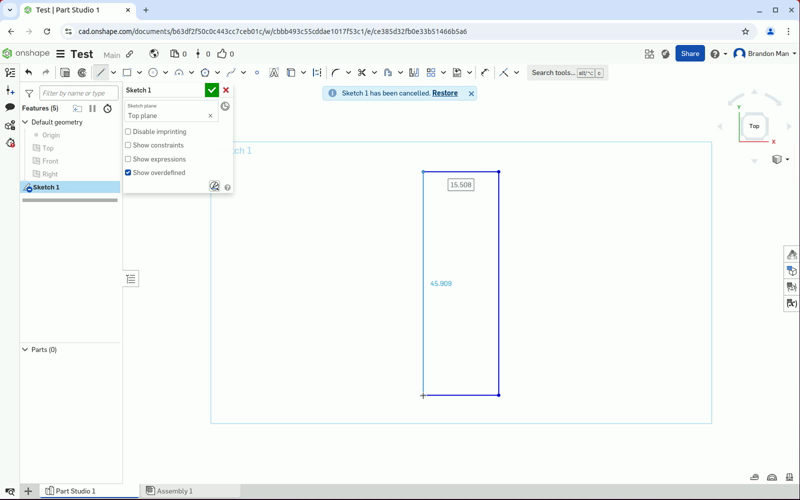
click(423, 395)
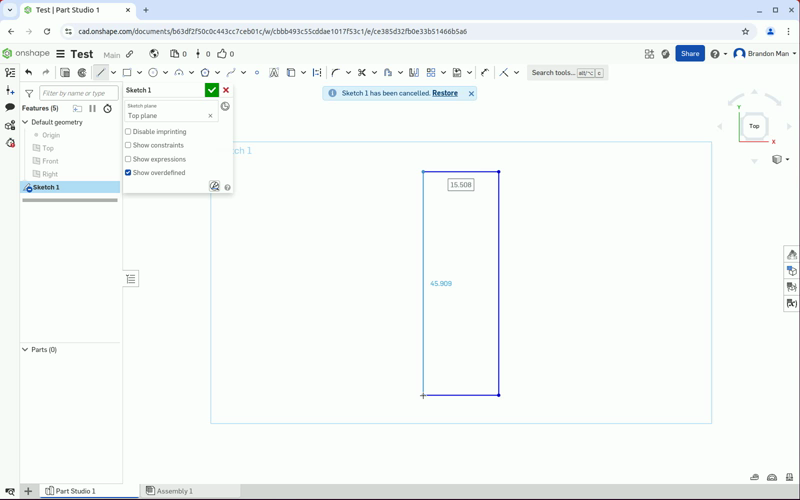
key(esc)
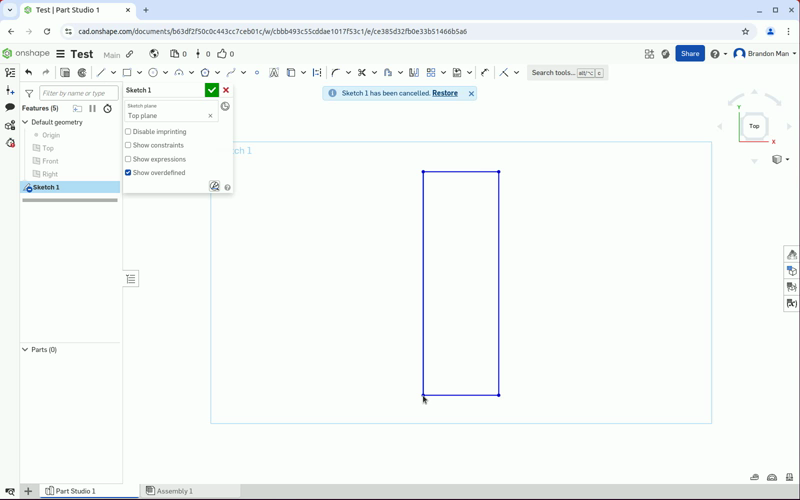
mouse_move(440, 227)
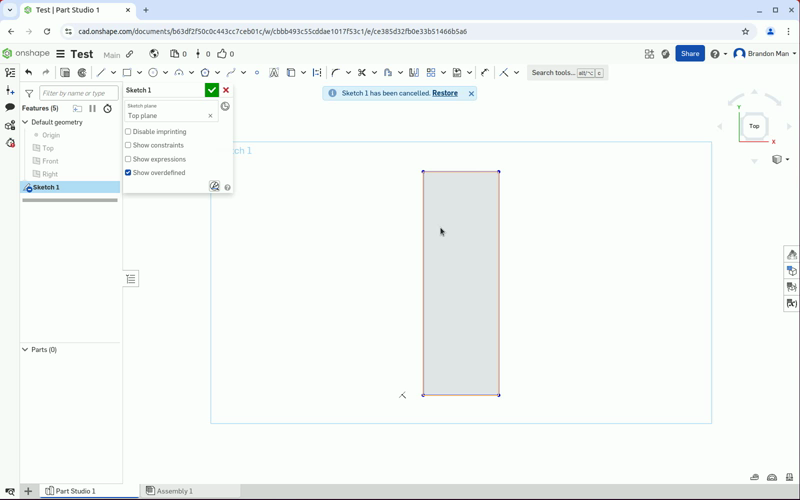
click(440, 227)
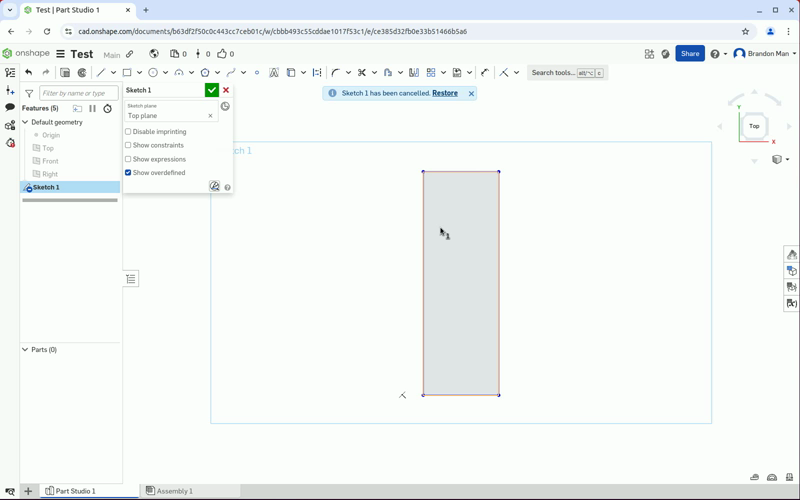
mouse_move(73, 352)
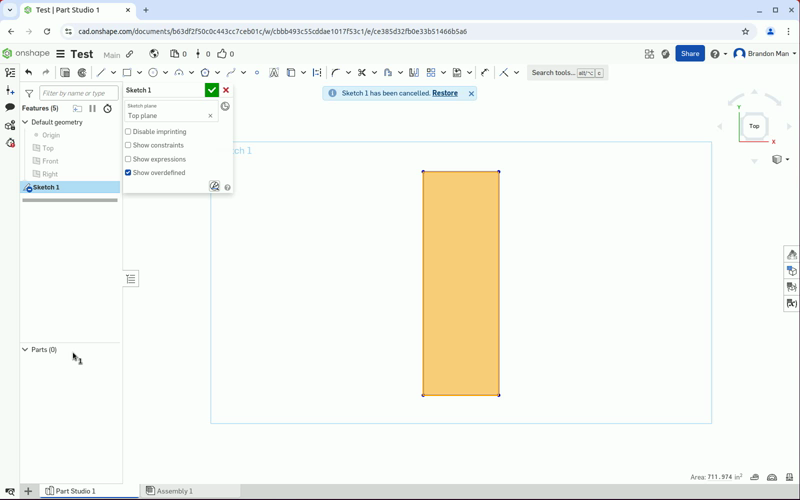
key(shift+y)
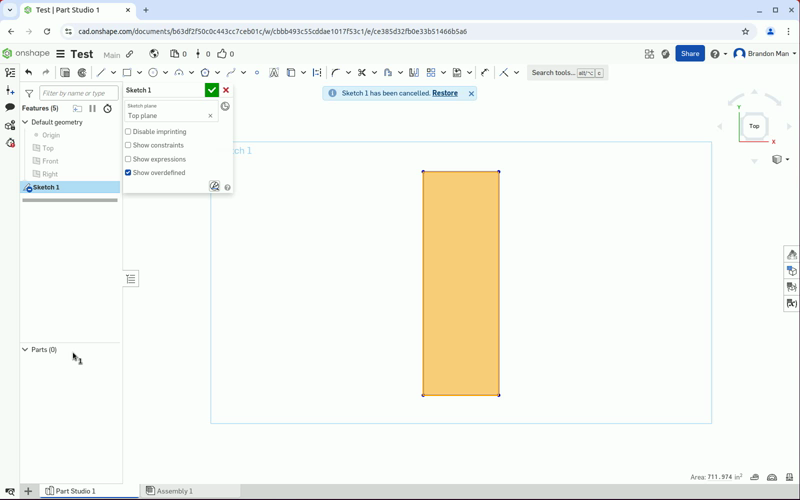
key(shift+e)
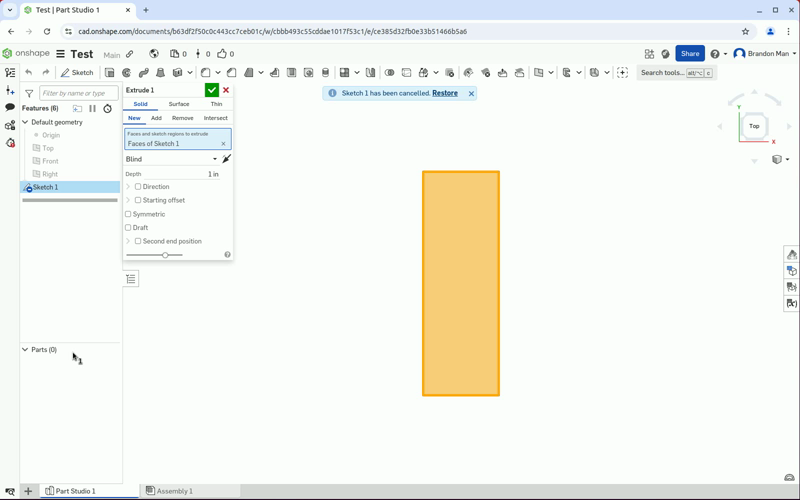
mouse_move(143, 106)
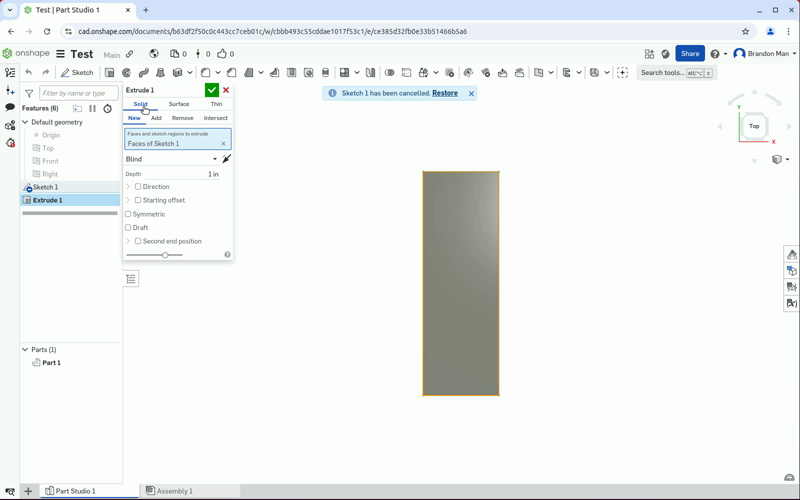
click(143, 106)
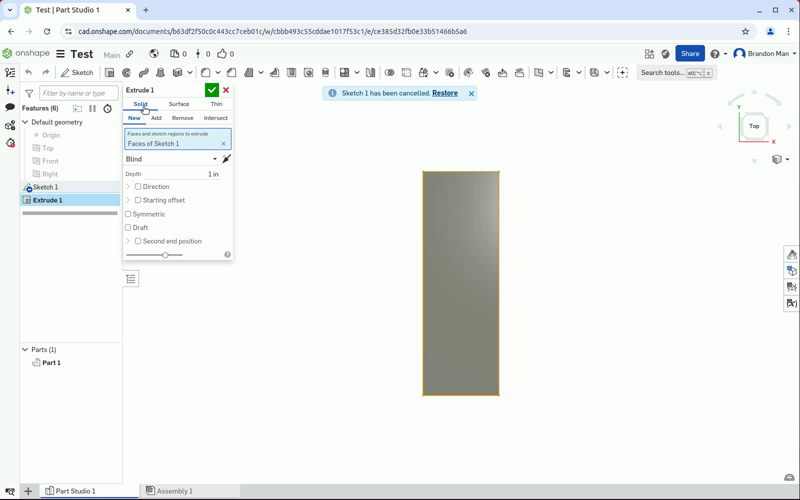
mouse_move(137, 120)
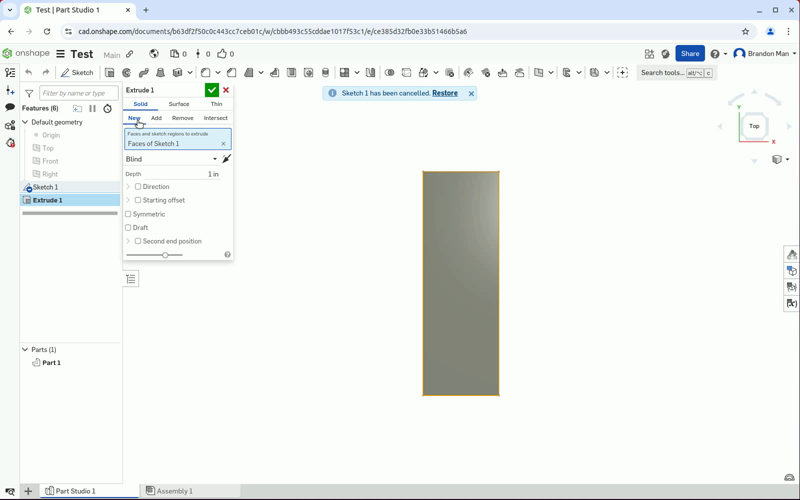
click(137, 120)
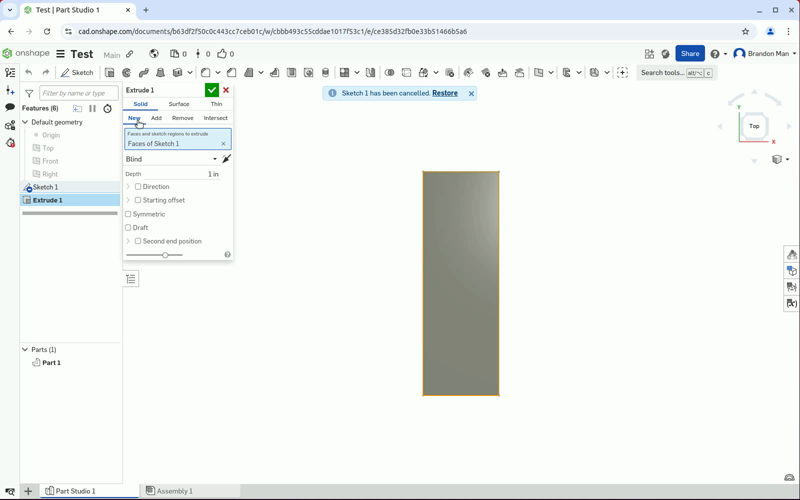
key(tab, 4)
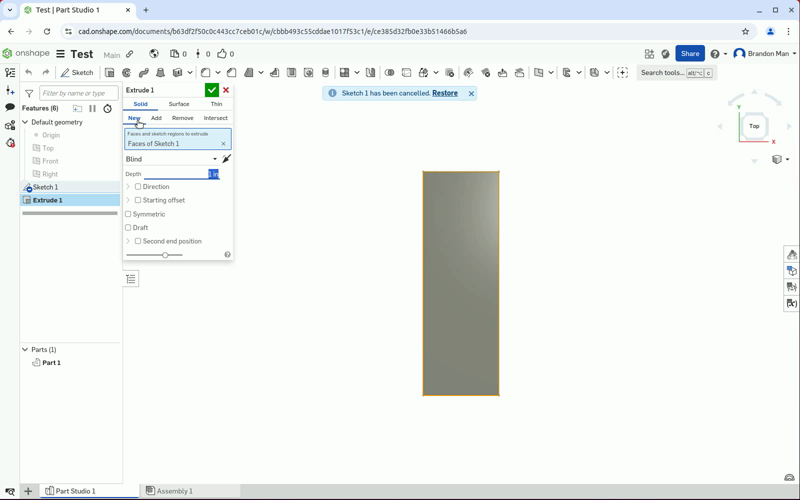
text(15.405)
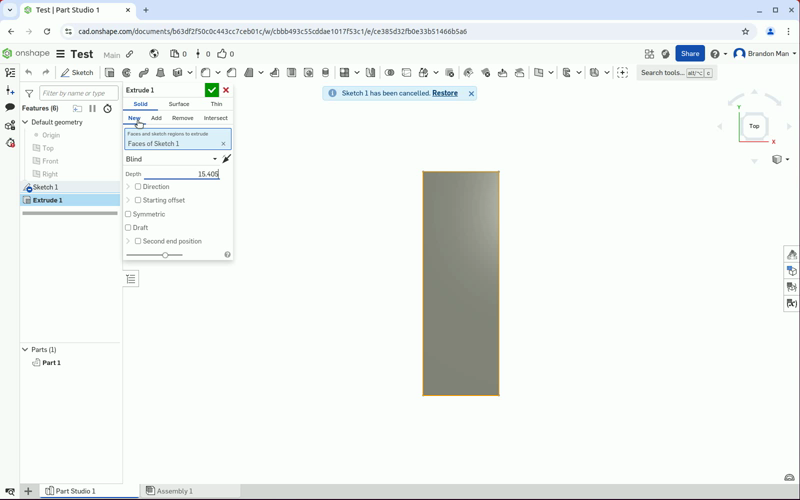
key(enter)
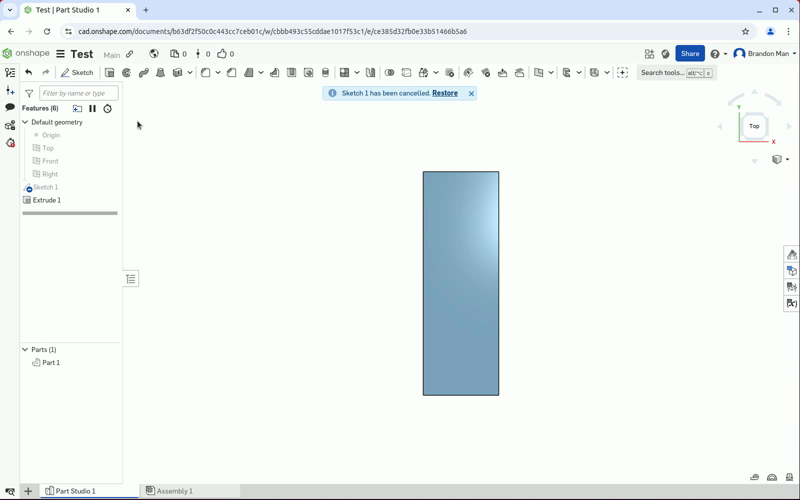
key(shift+h)
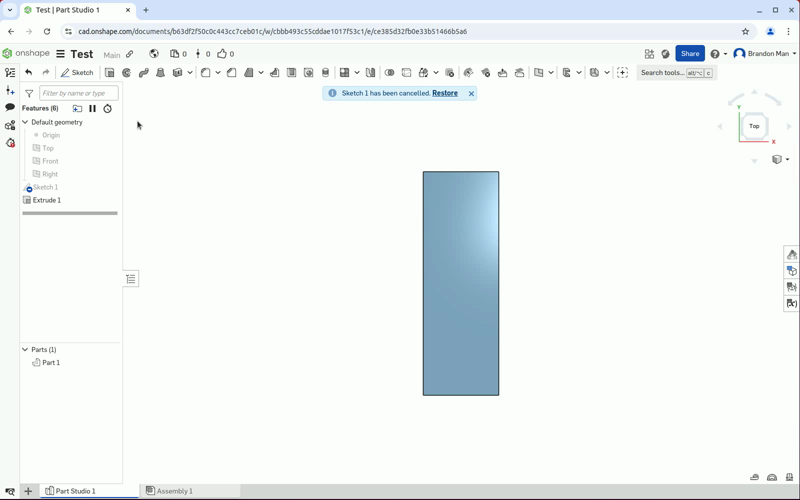
key(shift+h)
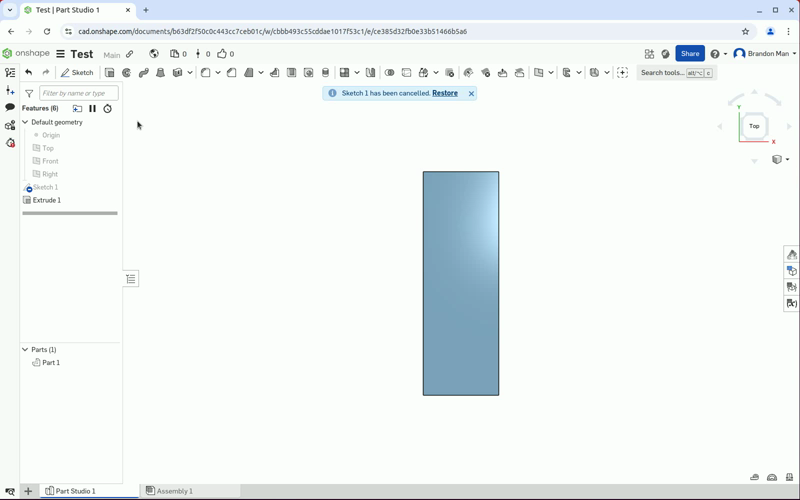
mouse_move(73, 189)
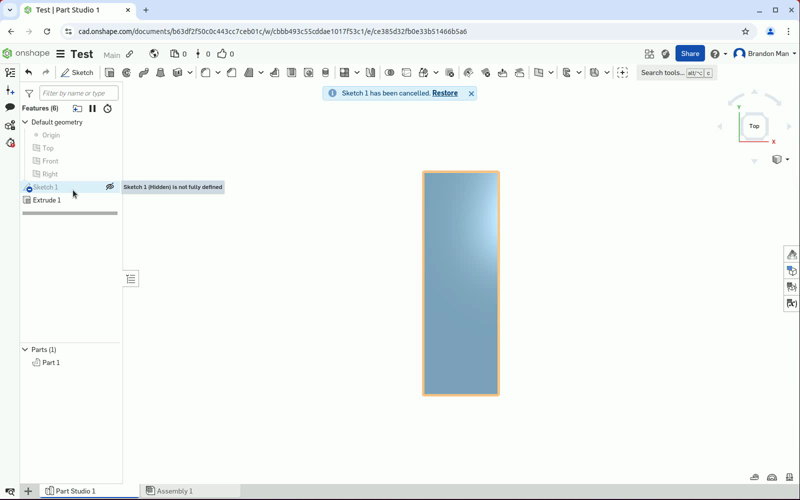
click(73, 189)
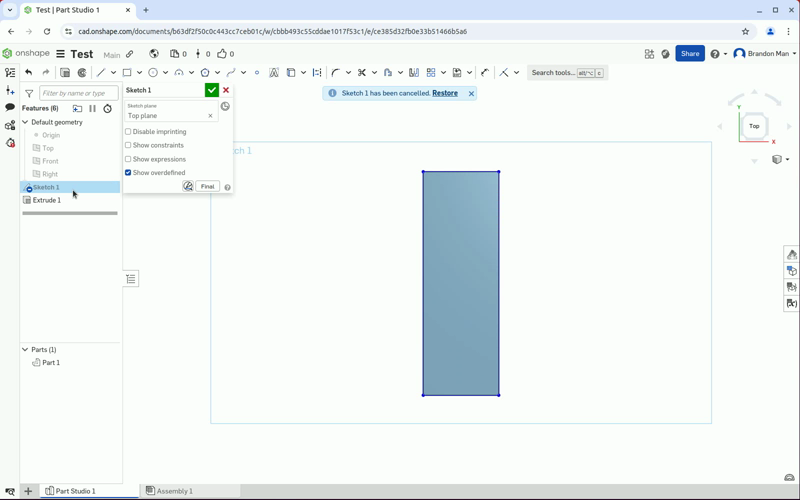
mouse_move(229, 92)
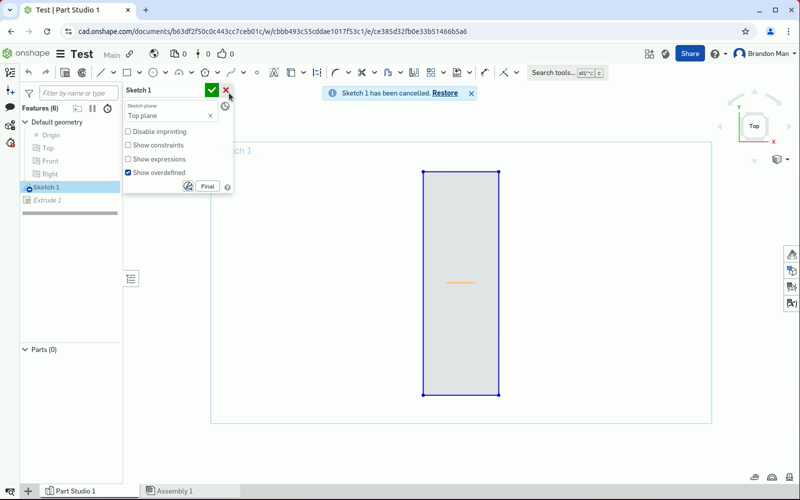
click(229, 92)
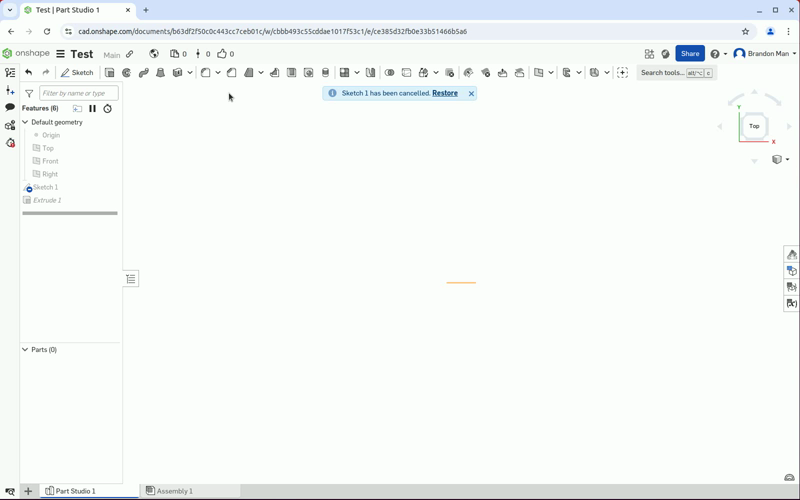
mouse_move(73, 352)
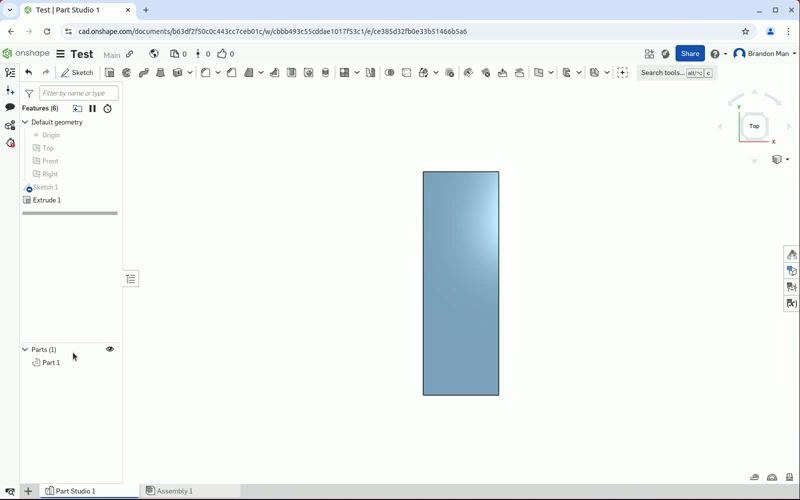
key(y)
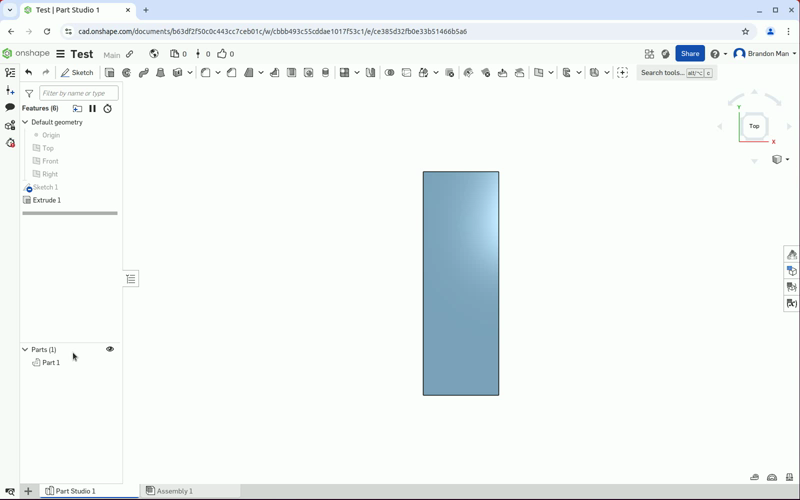
key(shift+p)
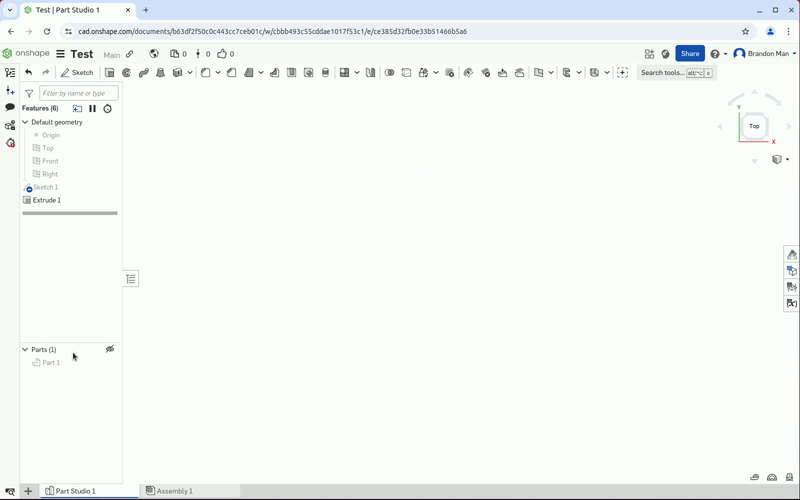
key(space)
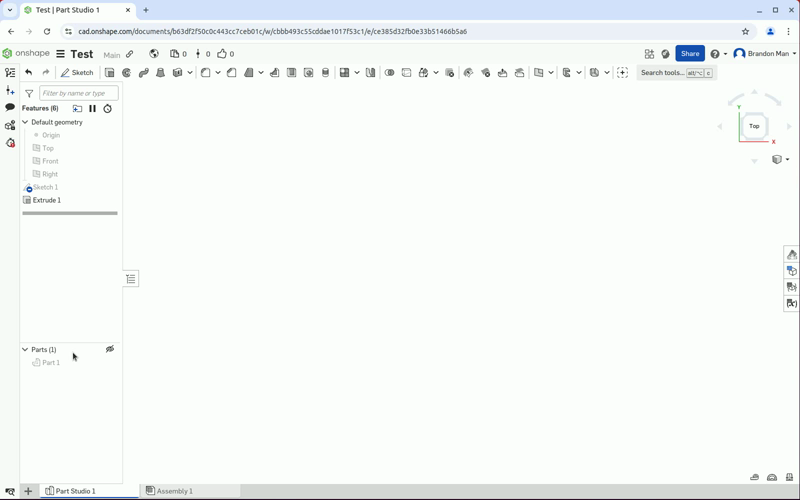
key_down(shift)
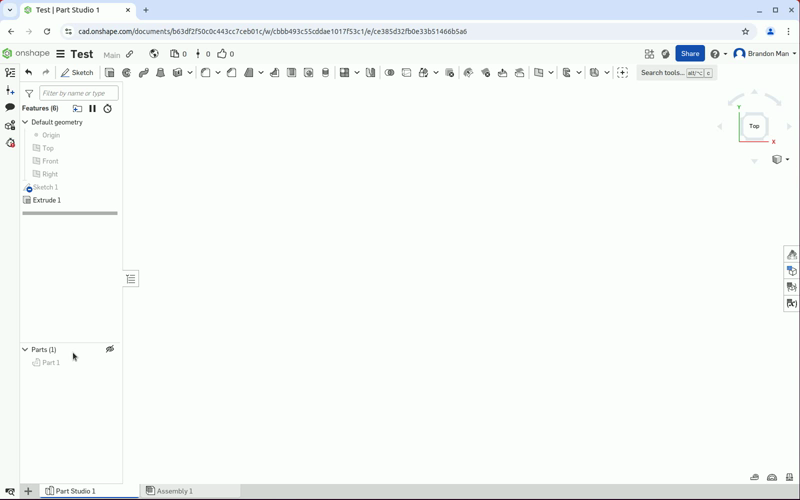
key(up)
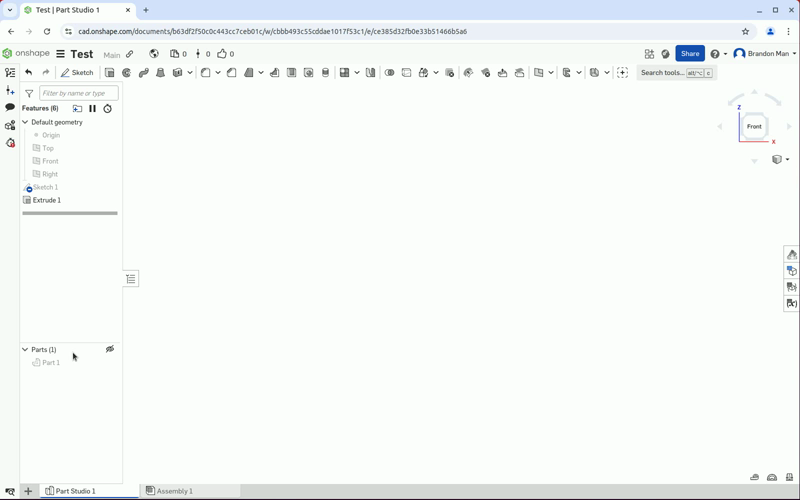
key_up(shift)
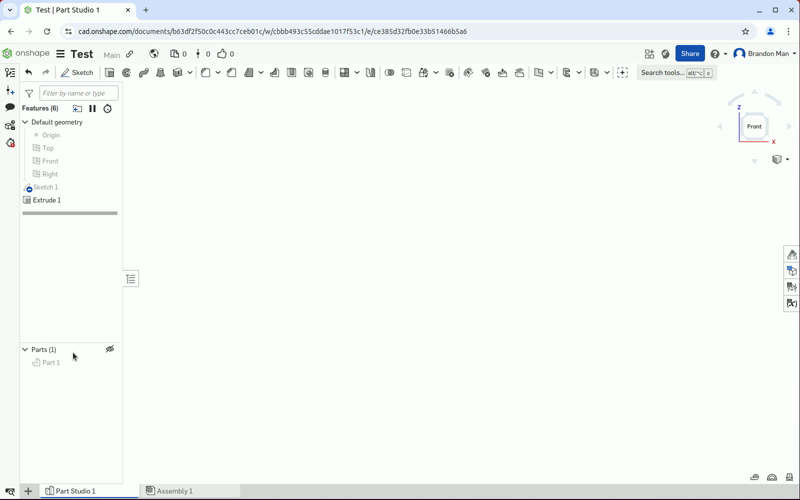
key(space)
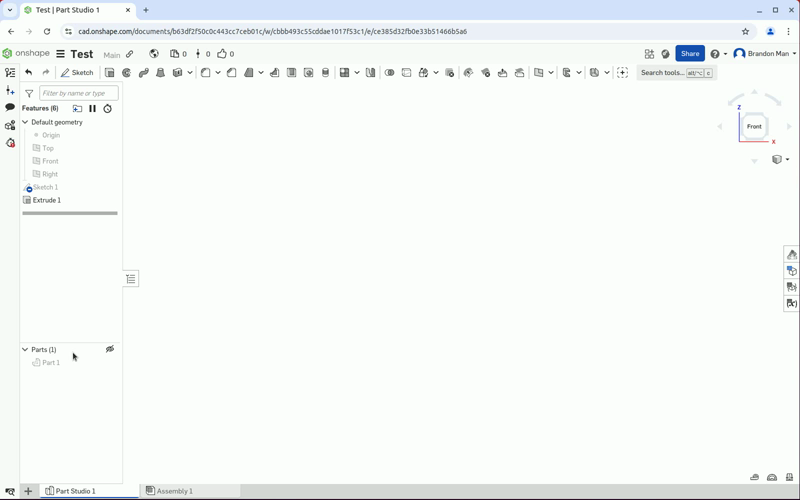
key_down(shift)
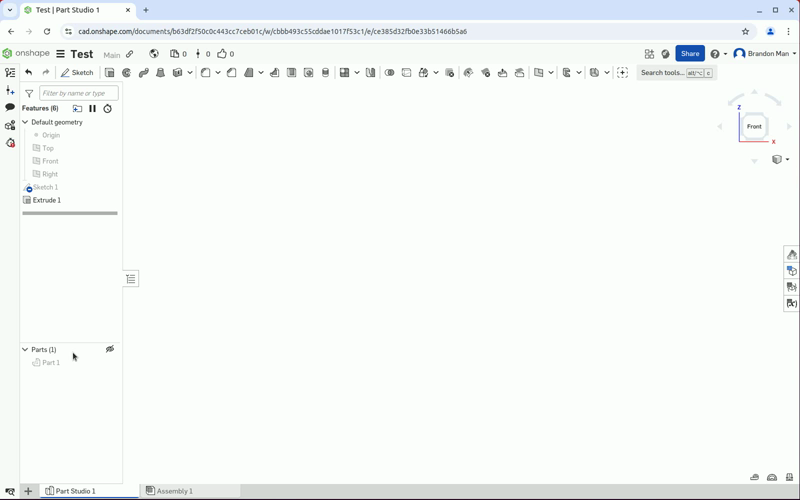
key(left)
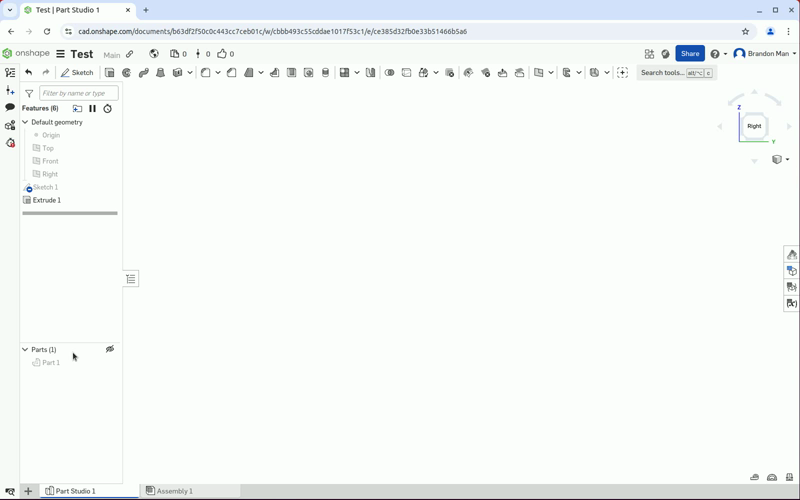
key_up(shift)
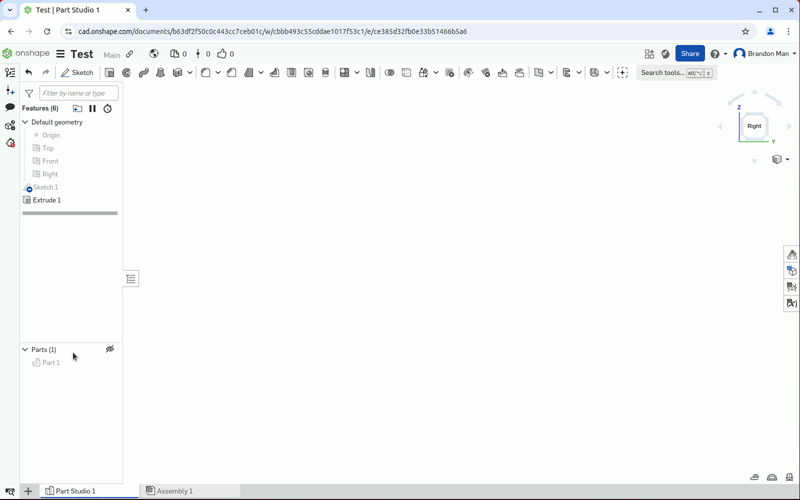
mouse_move(73, 352)
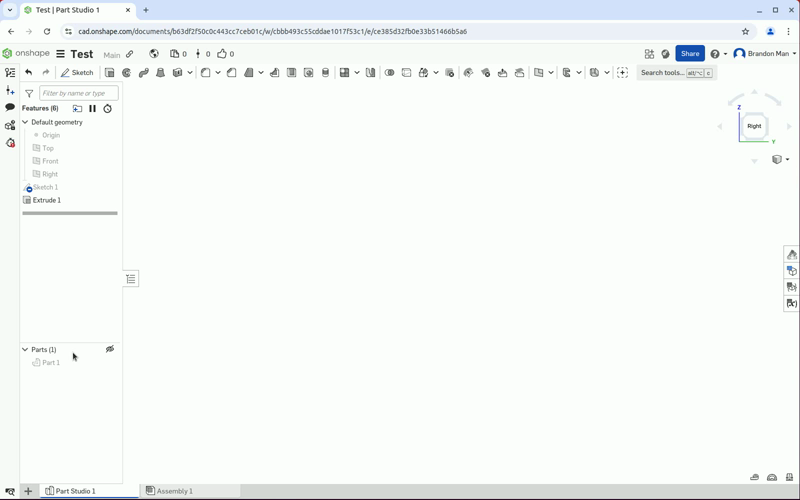
key(shift+y)
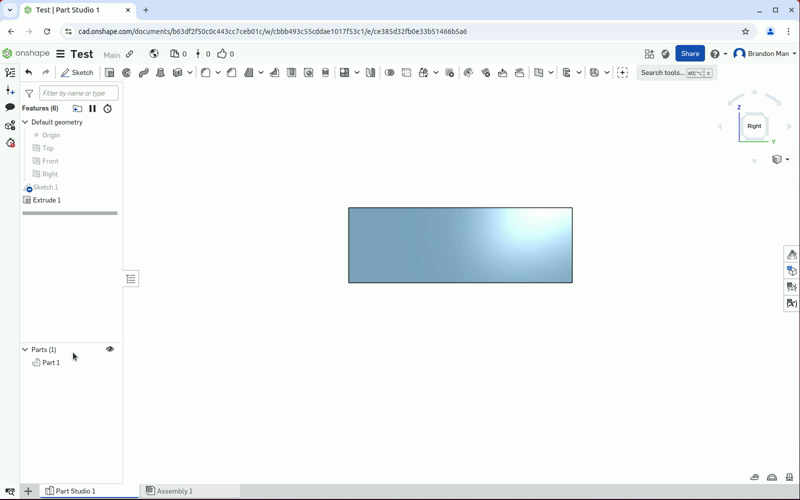
mouse_move(541, 75)
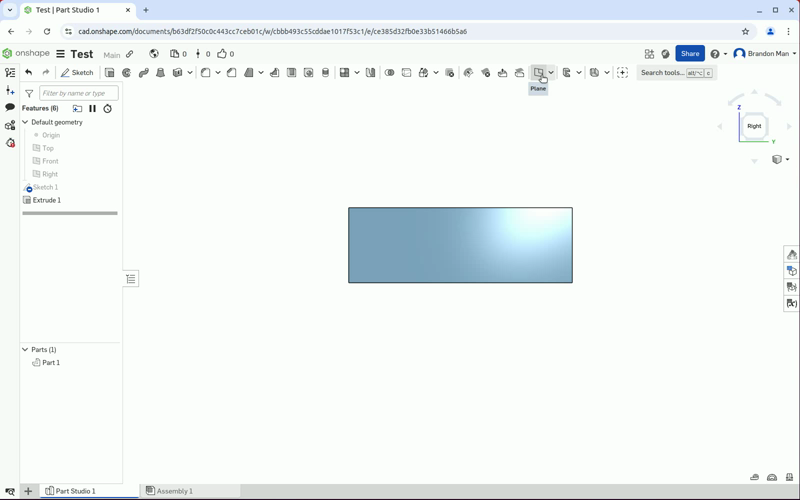
click(541, 75)
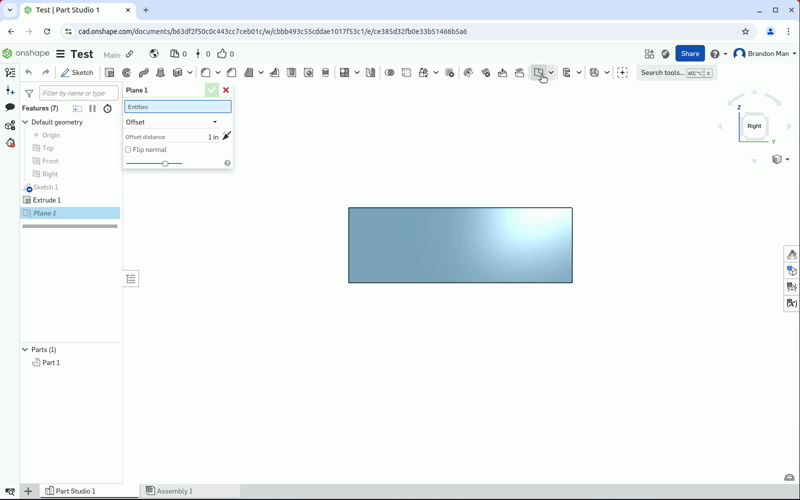
mouse_move(73, 176)
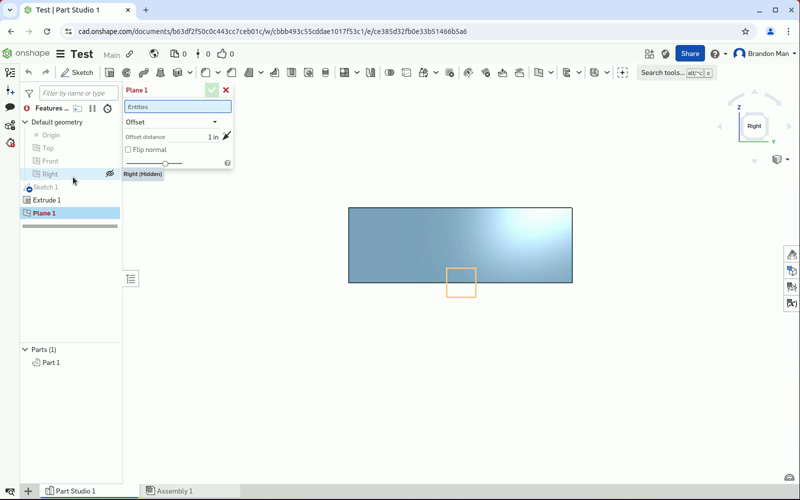
click(73, 176)
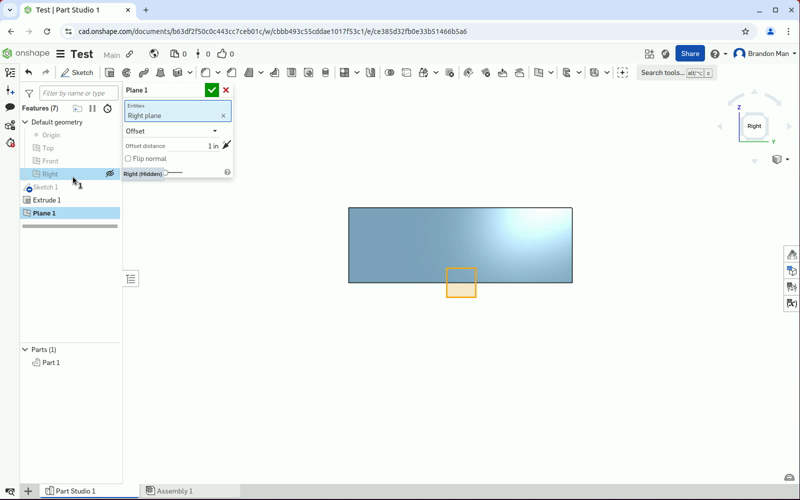
key(tab, 2)
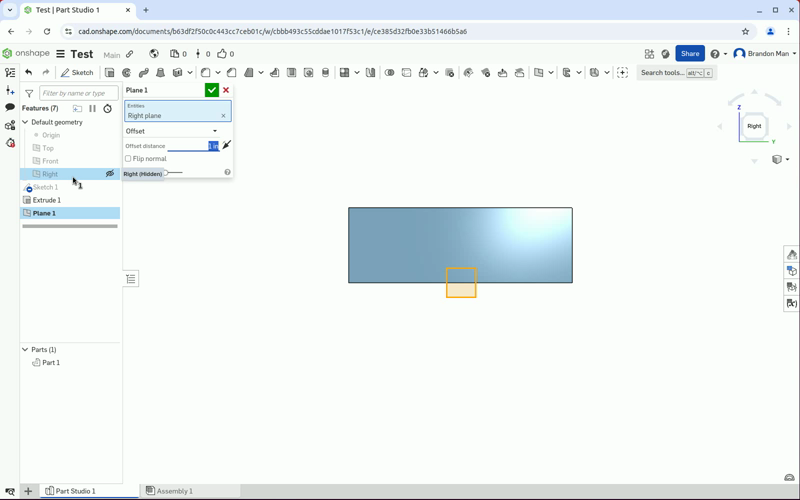
text(7.703)
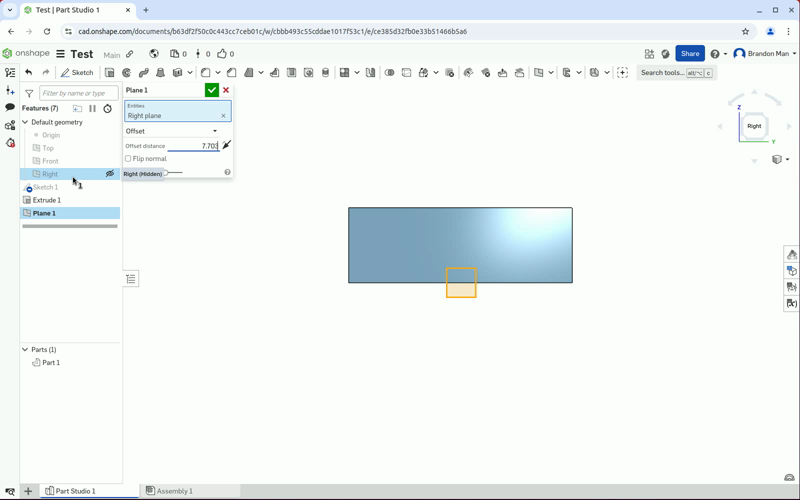
key(enter, 2)
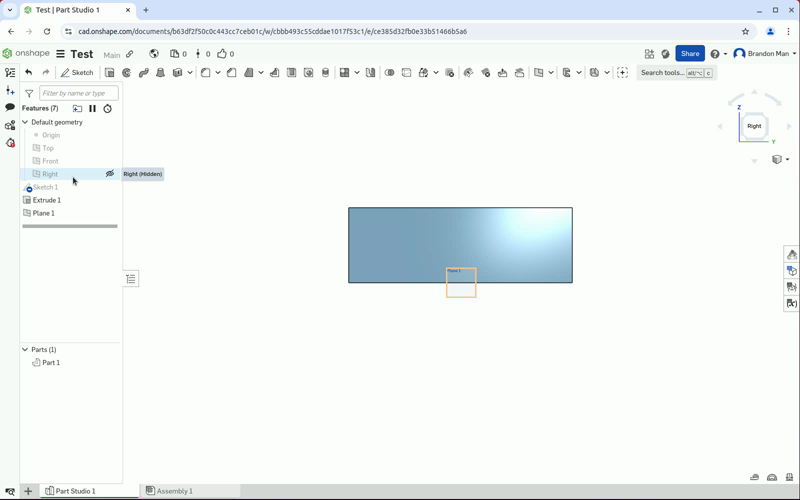
key(shift+s)
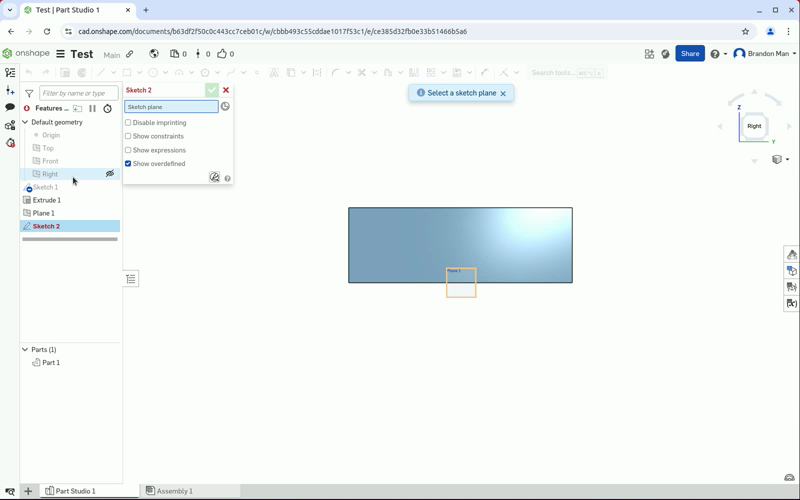
mouse_move(73, 215)
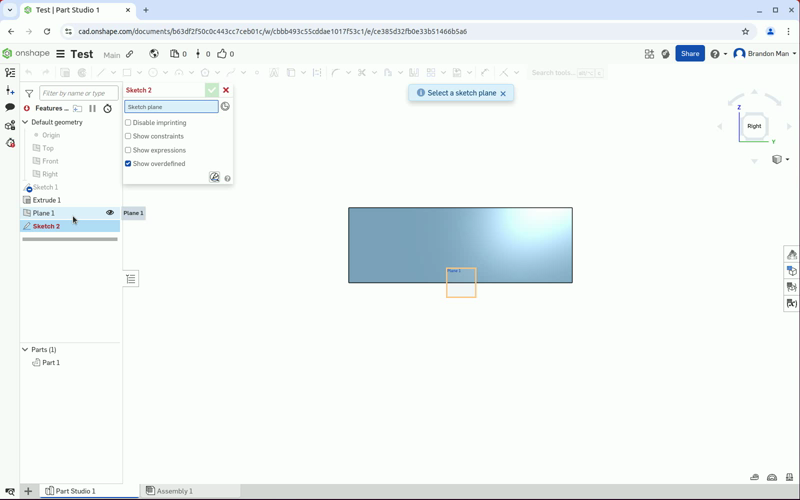
click(73, 215)
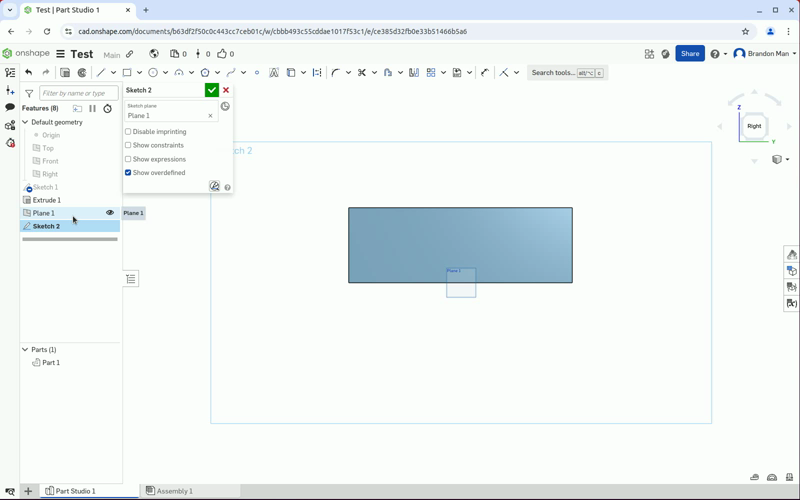
mouse_move(73, 352)
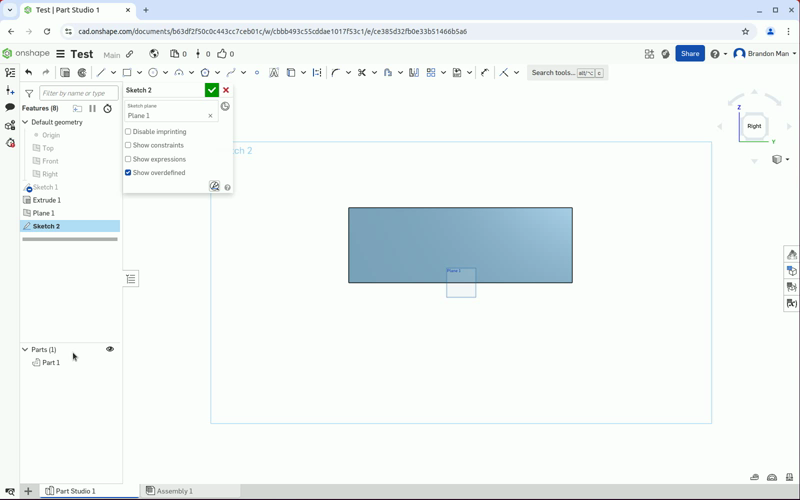
key(y)
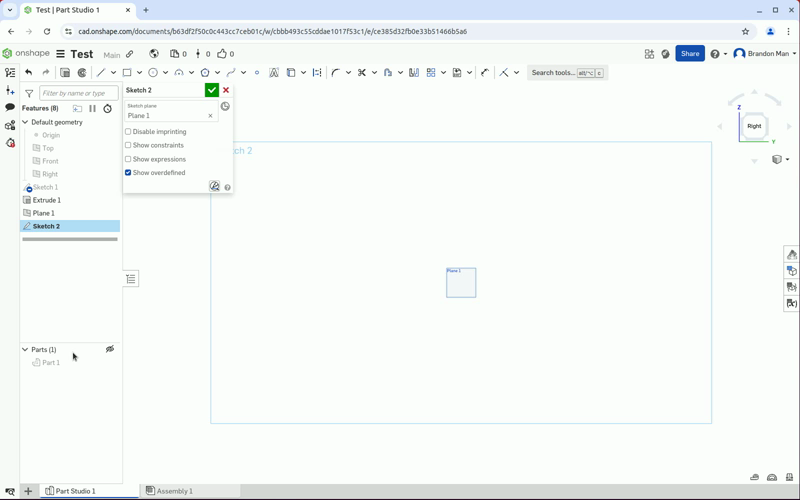
key(l)
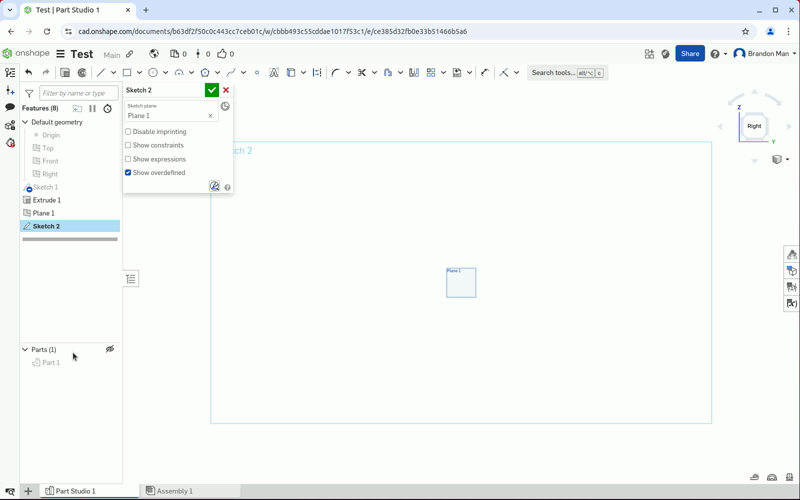
key_down(shift)
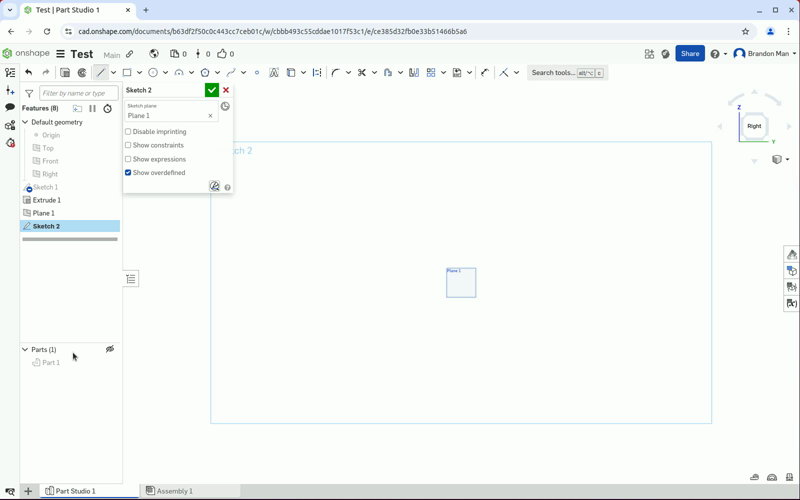
mouse_move(498, 282)
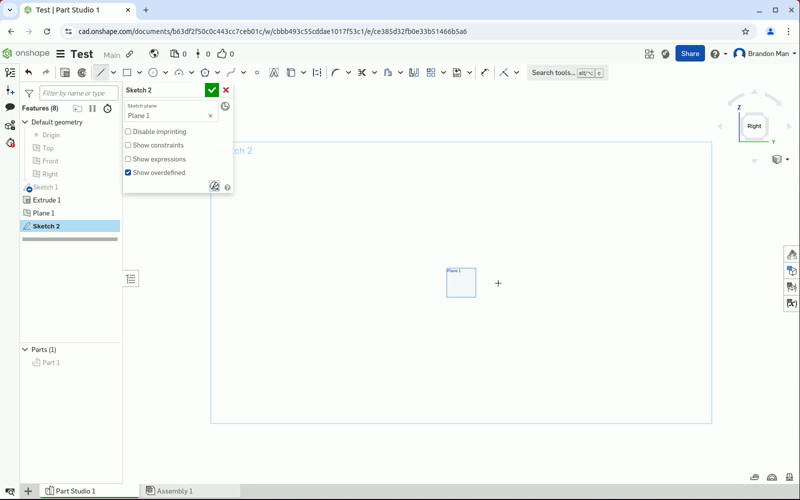
click(498, 282)
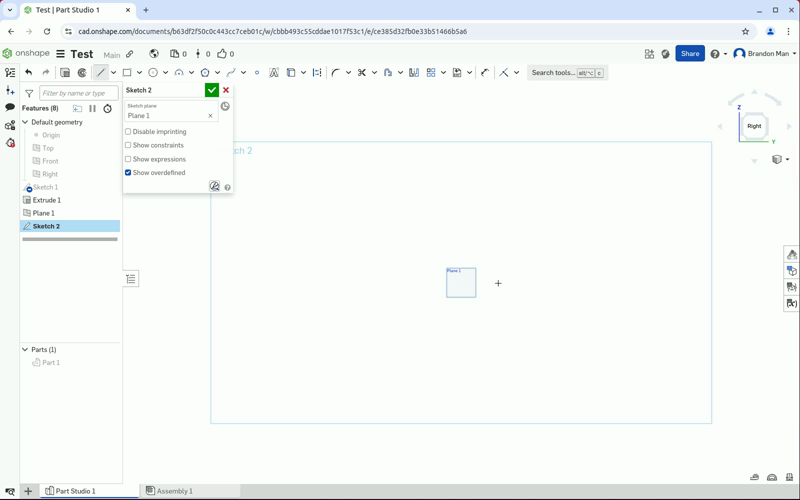
key_up(shift)
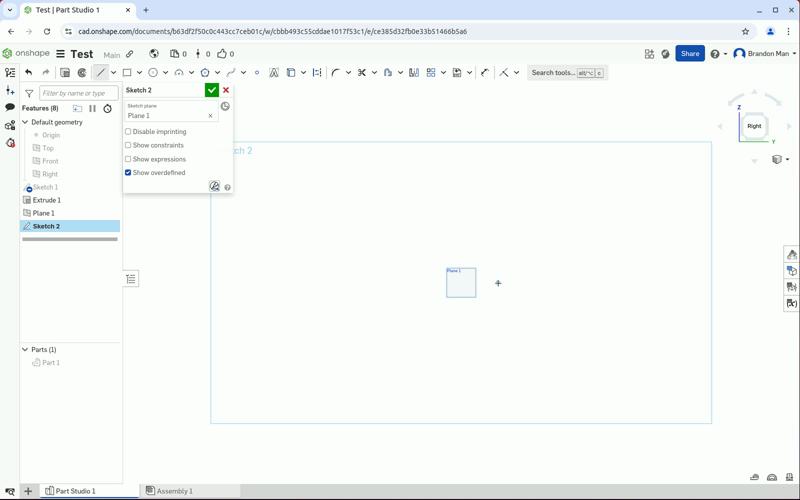
key_down(shift)
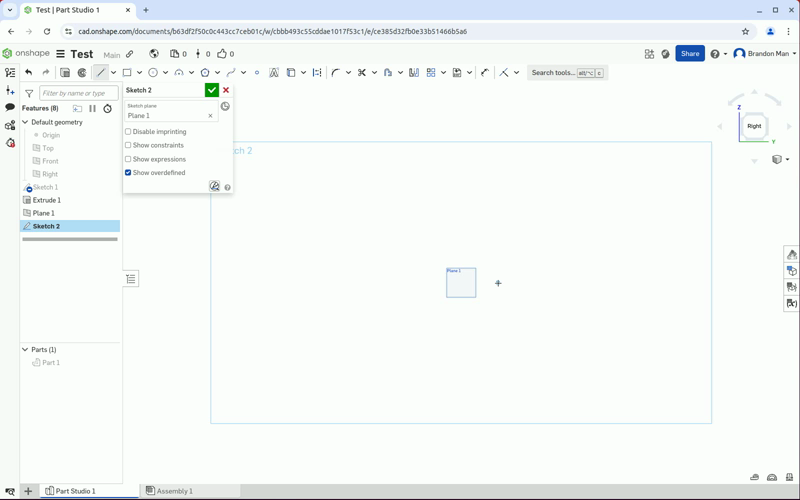
mouse_move(573, 282)
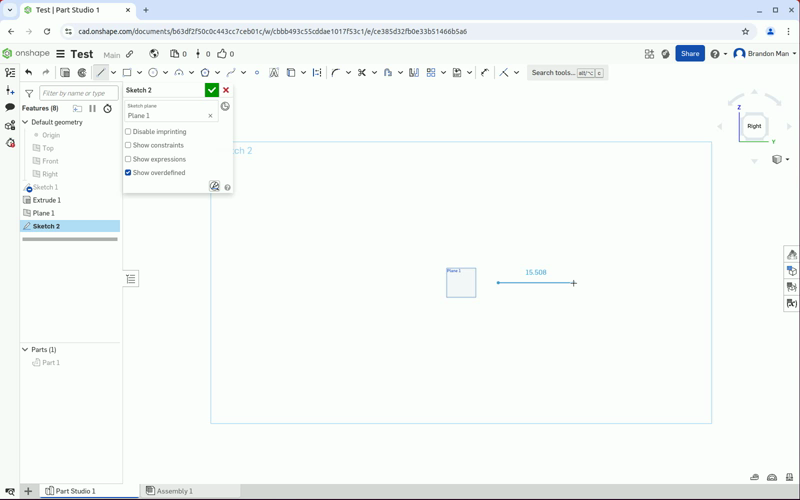
click(573, 282)
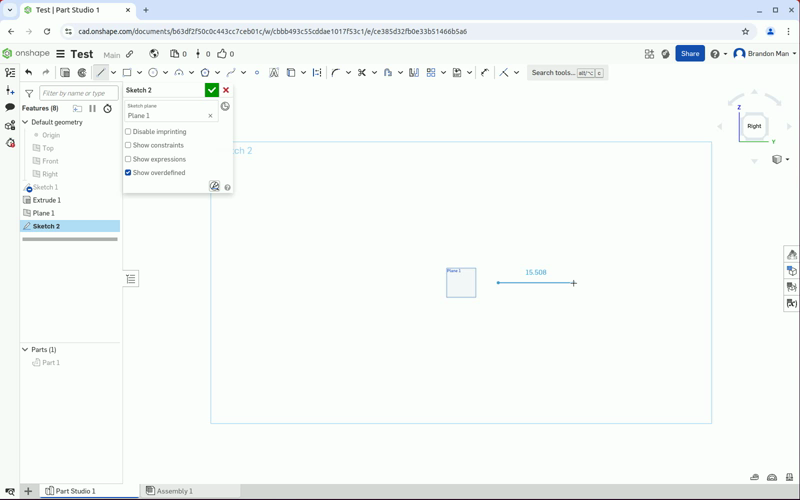
key_up(shift)
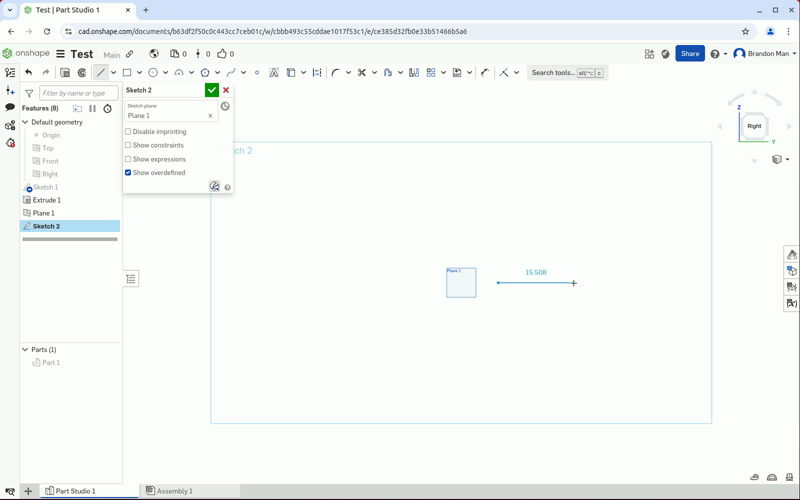
key_down(shift)
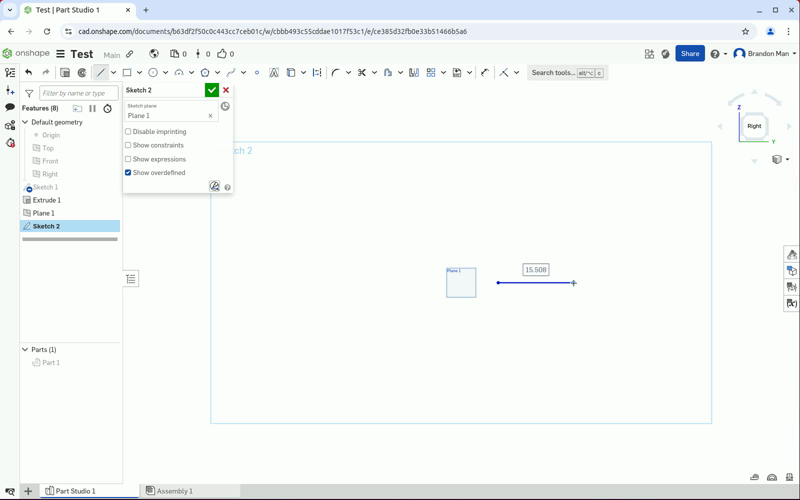
mouse_move(573, 207)
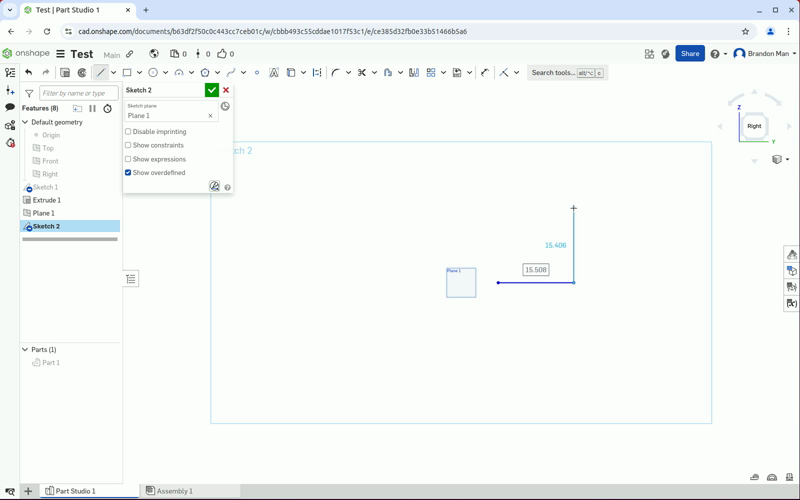
click(573, 207)
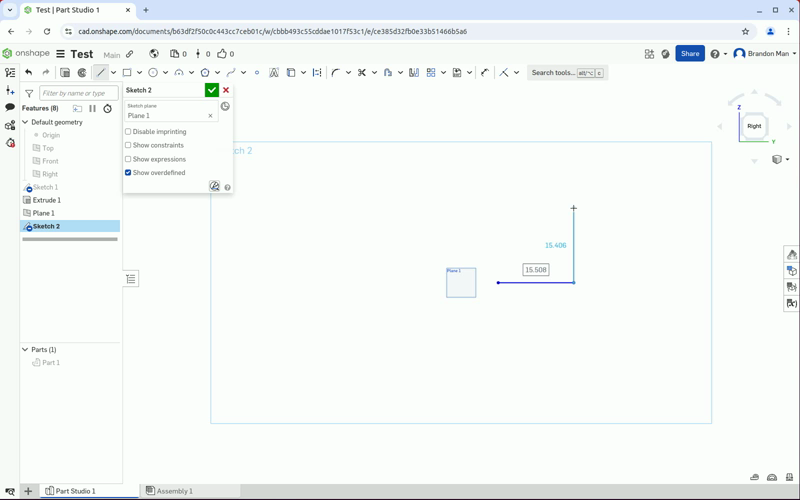
key_up(shift)
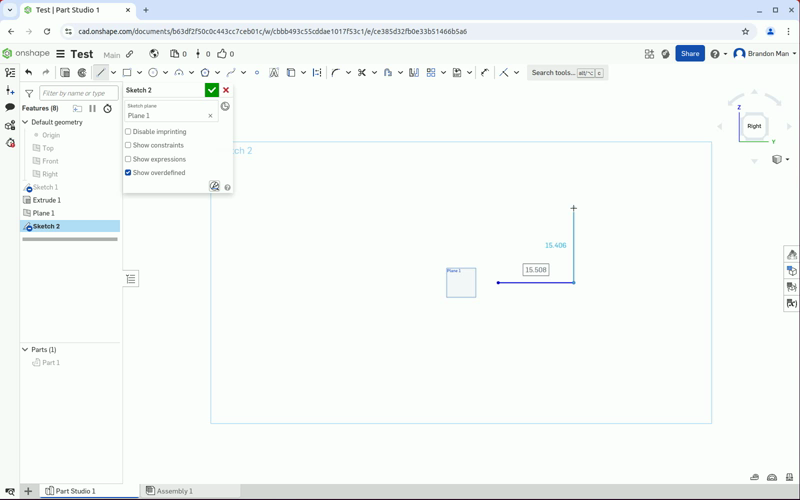
key_down(shift)
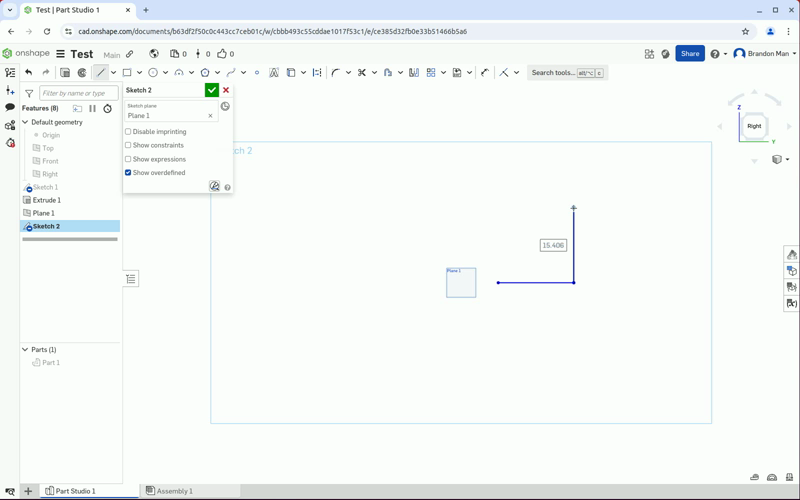
mouse_move(498, 207)
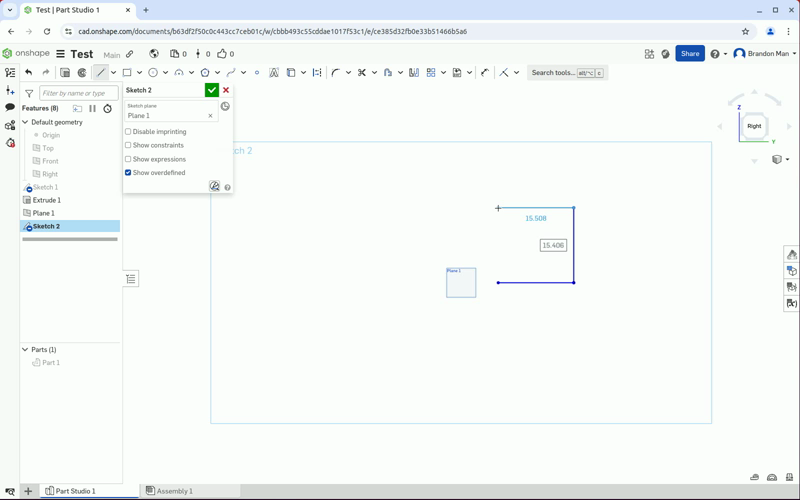
click(498, 207)
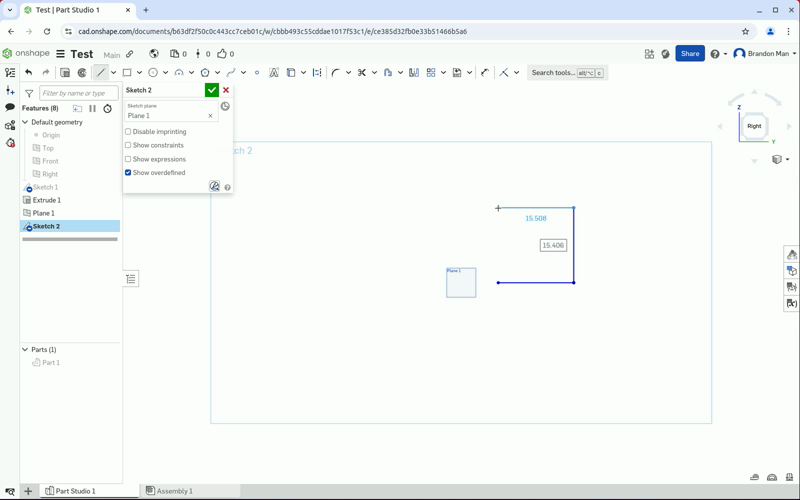
key_up(shift)
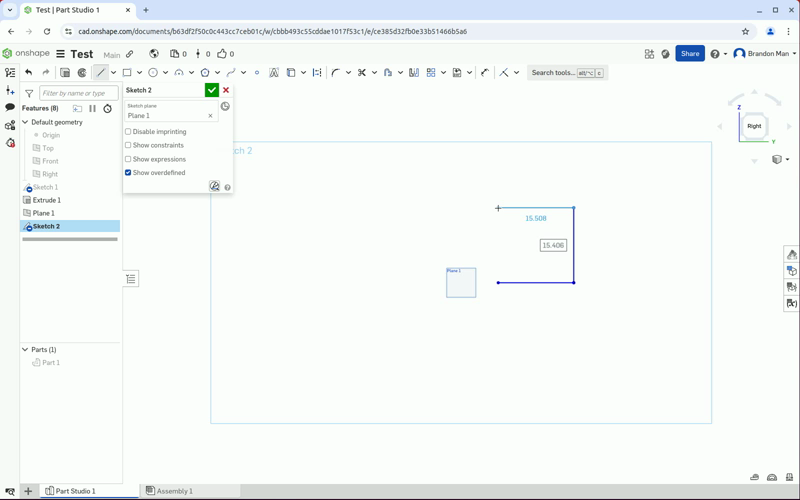
key_down(shift)
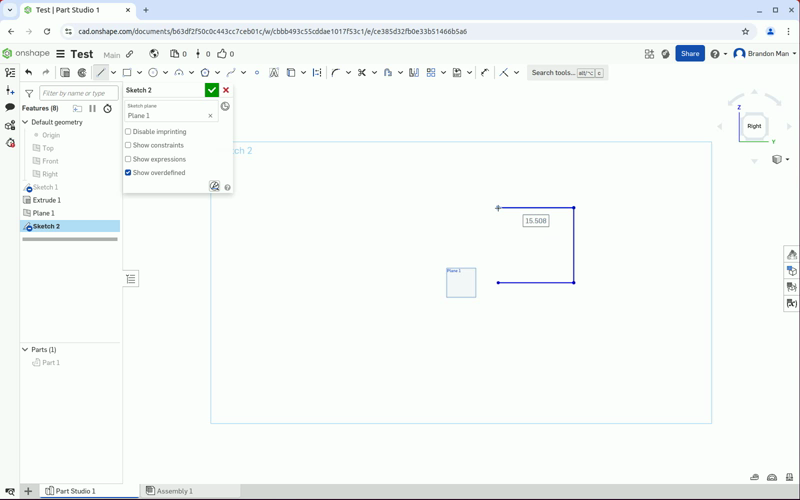
mouse_move(498, 282)
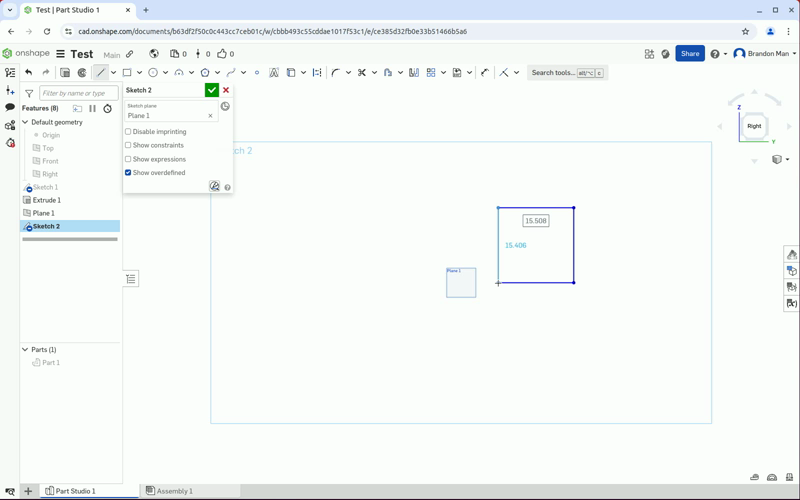
key_up(shift)
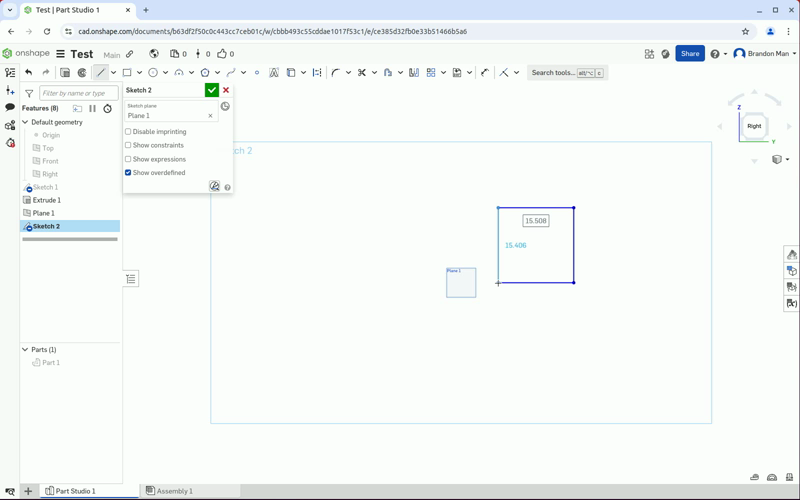
click(498, 282)
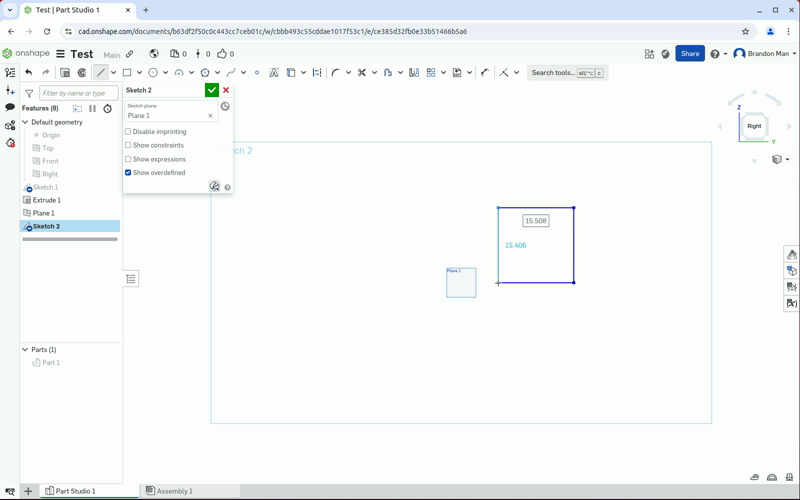
key(esc)
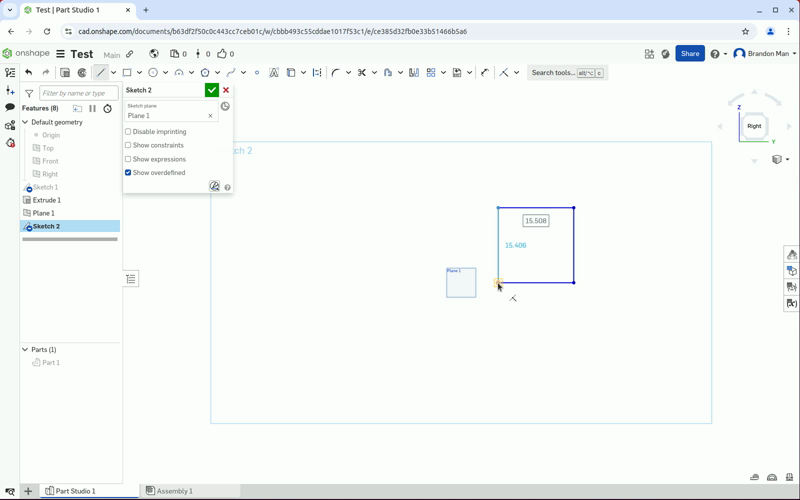
mouse_move(550, 239)
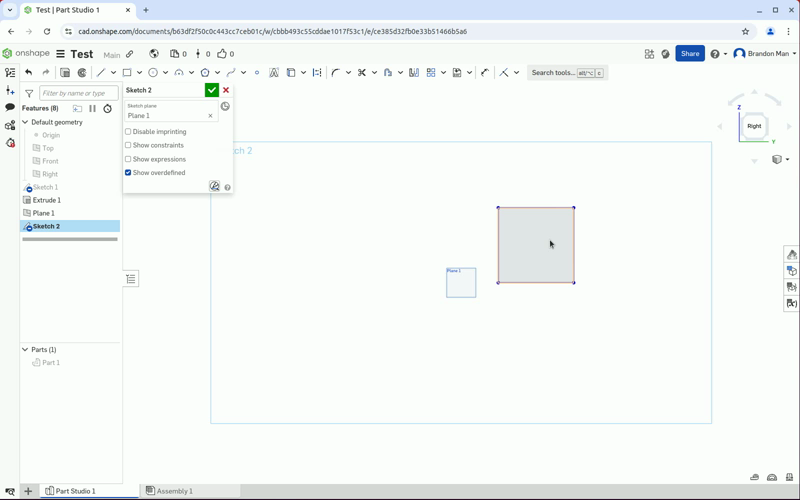
click(550, 239)
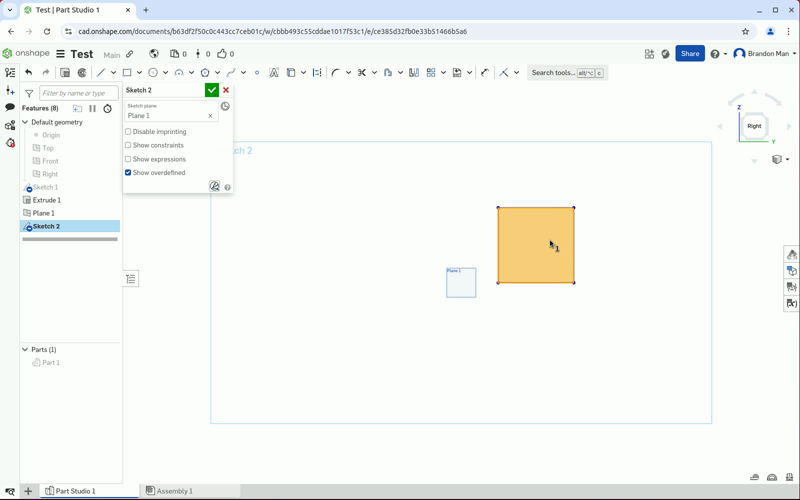
mouse_move(73, 352)
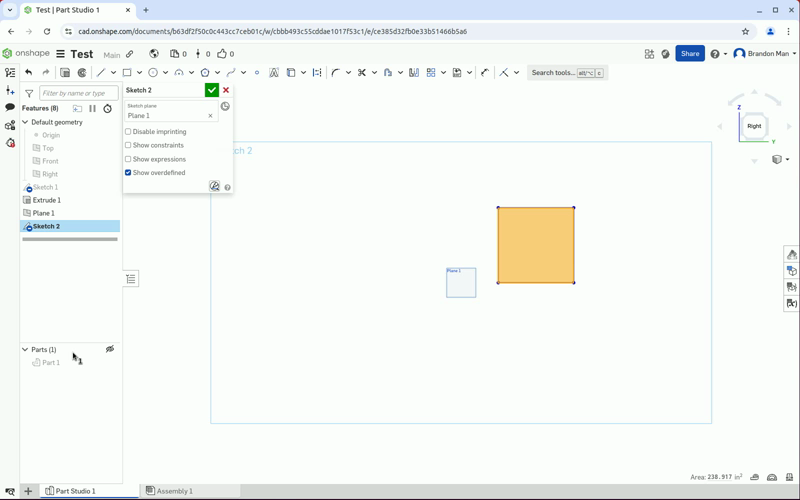
key(shift+y)
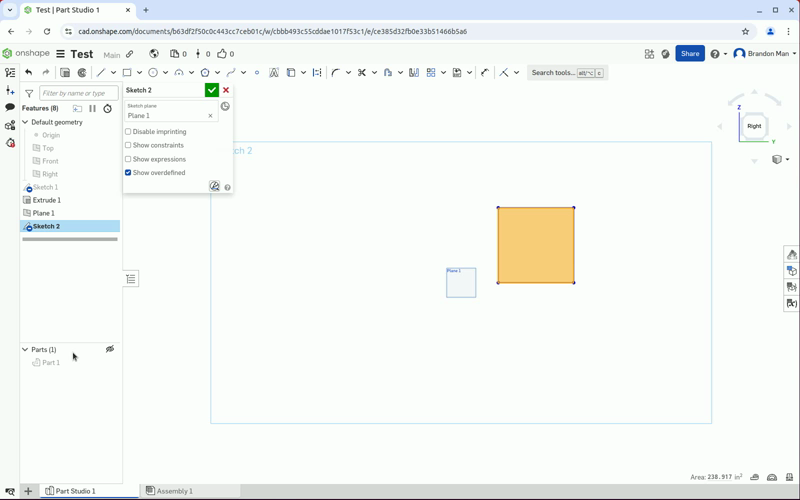
key(shift+e)
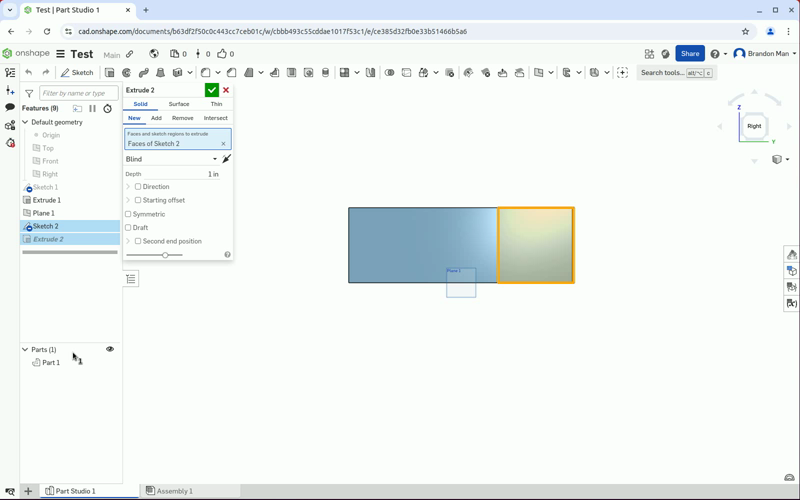
mouse_move(143, 106)
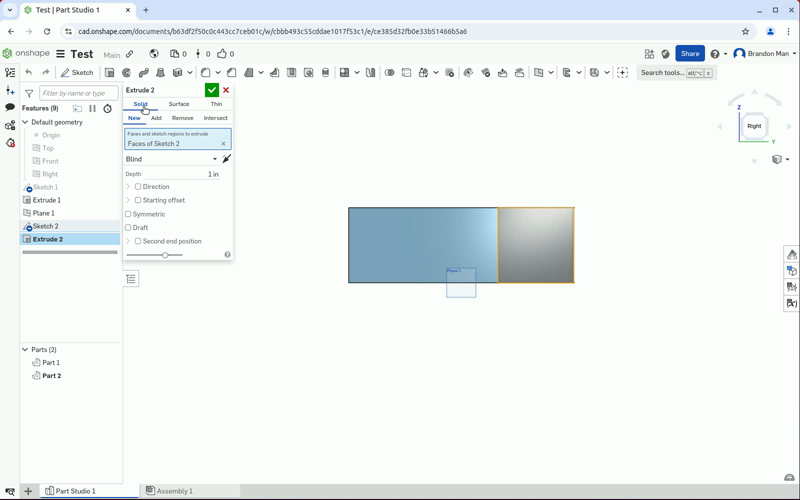
click(143, 106)
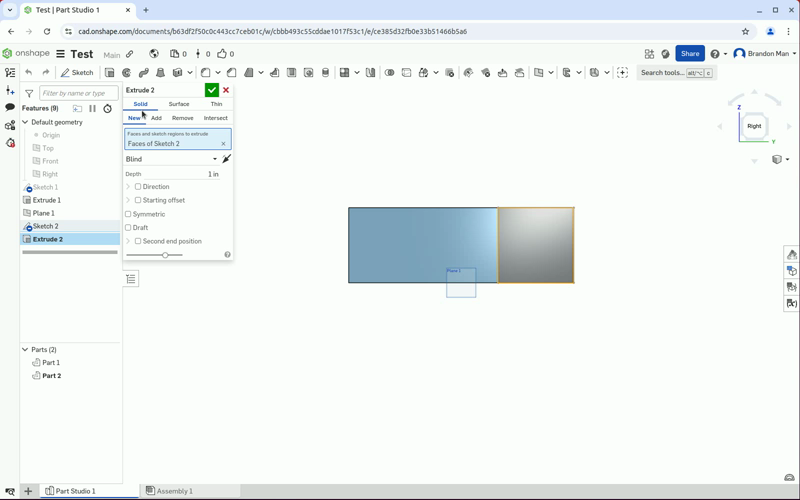
mouse_move(137, 120)
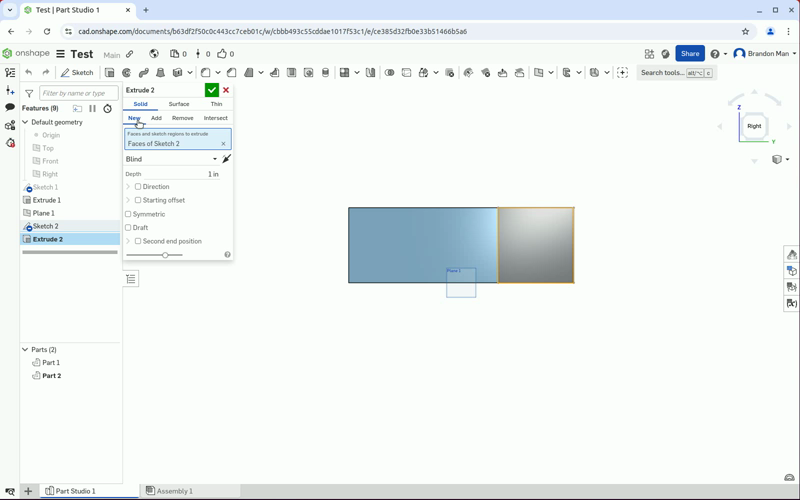
click(137, 120)
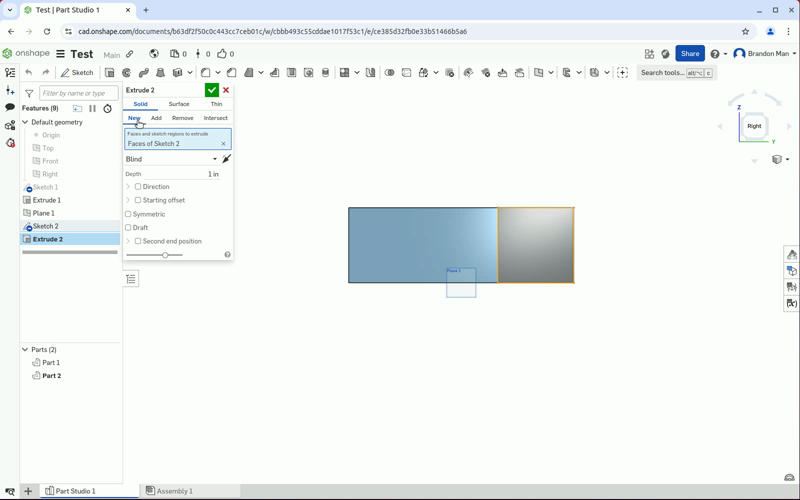
key(tab, 4)
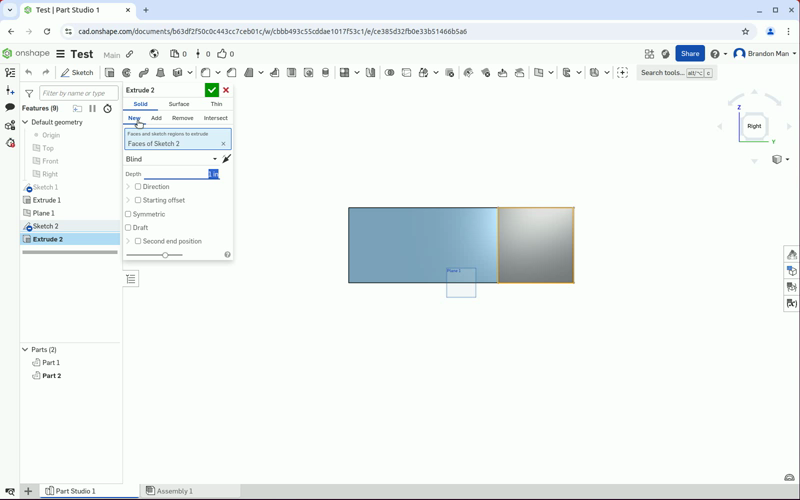
text(15.405)
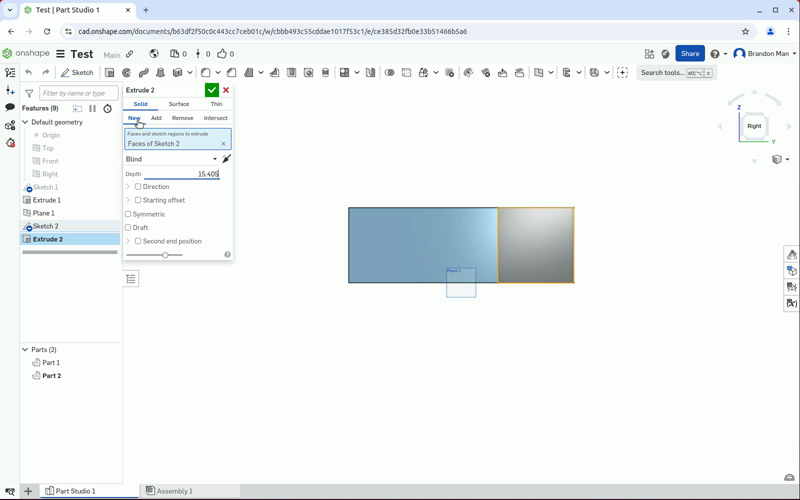
key(enter)
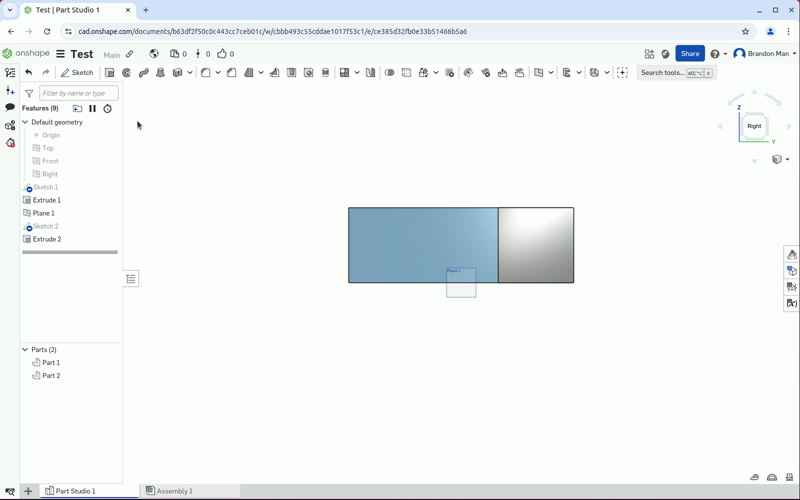
key(shift+h)
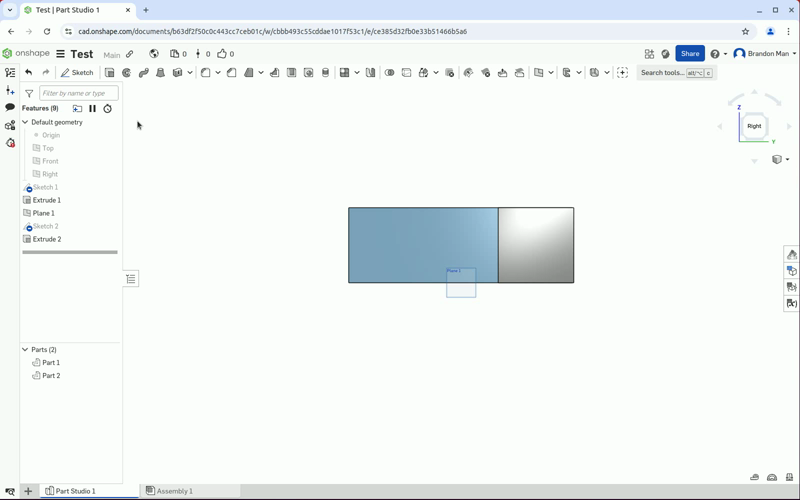
key(shift+h)
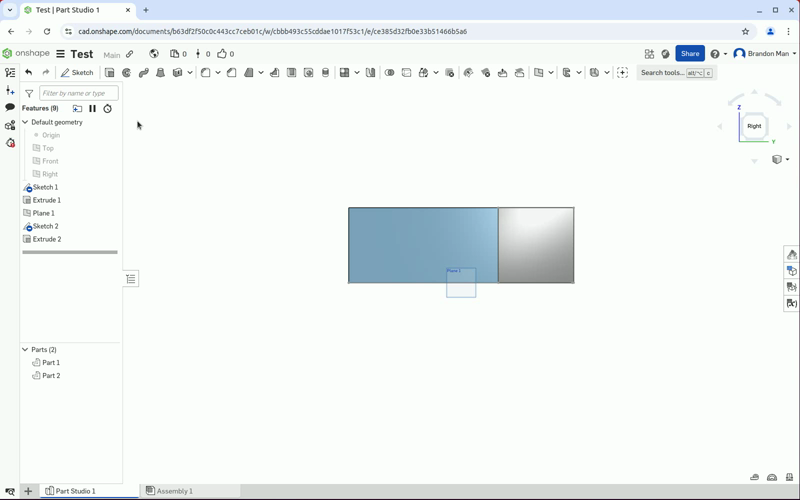
key(shift+7)
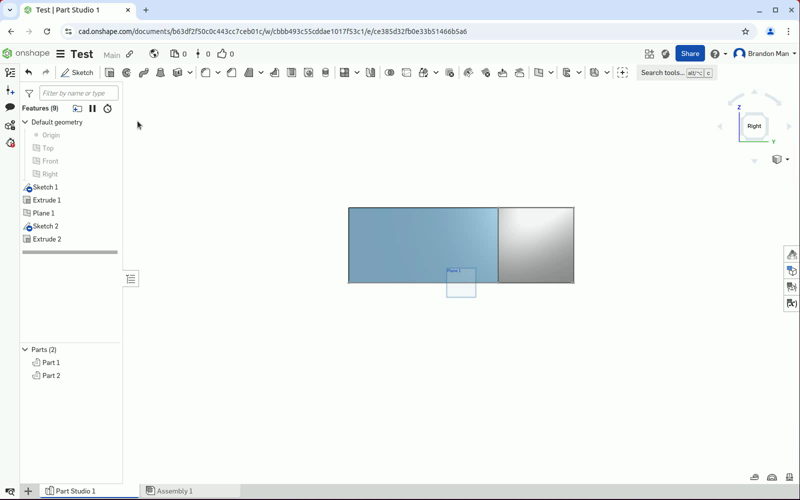
key(right, 2)
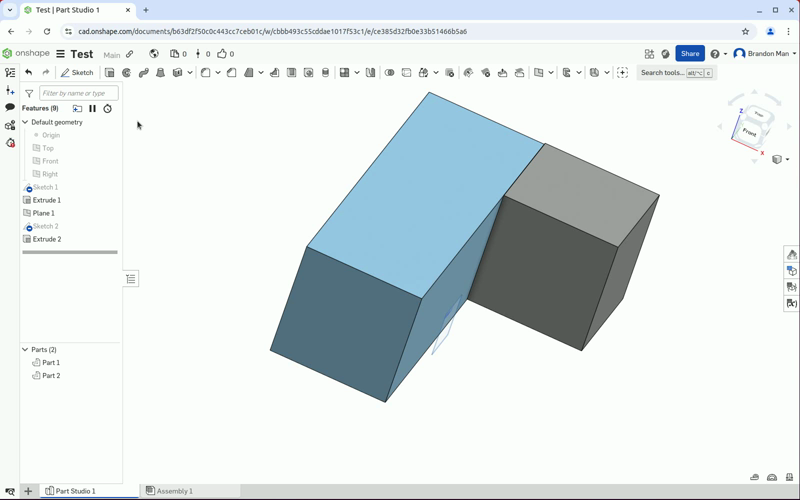
key(down, 2)
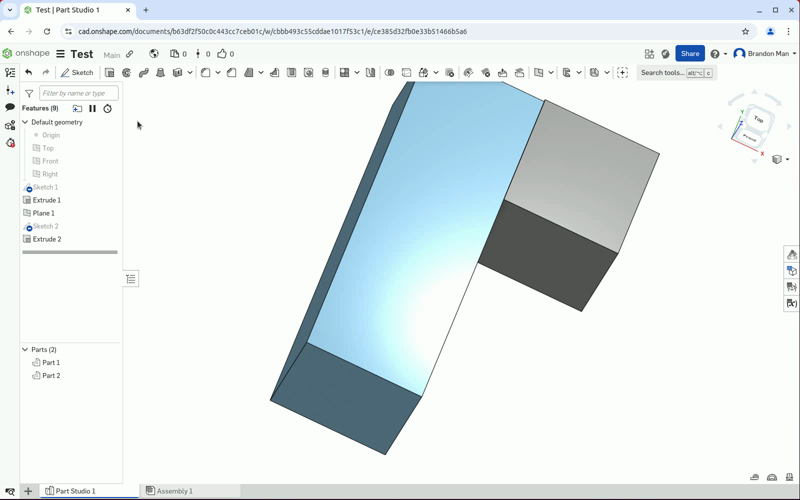
key(up, 2)
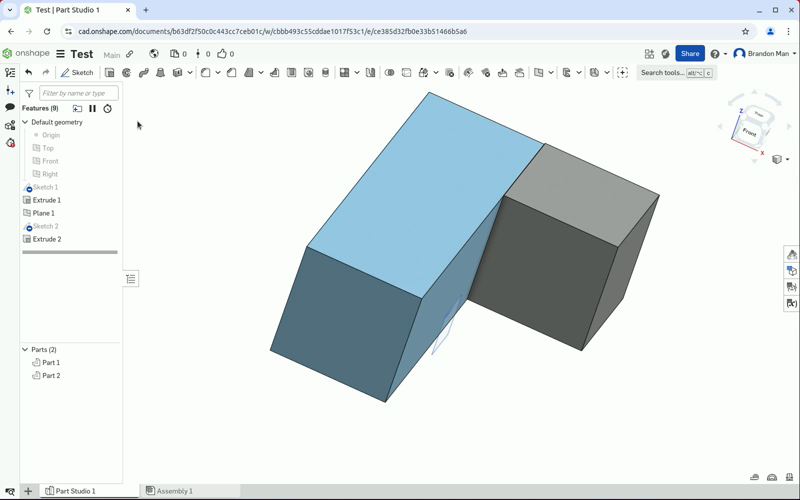
key(left, 2)
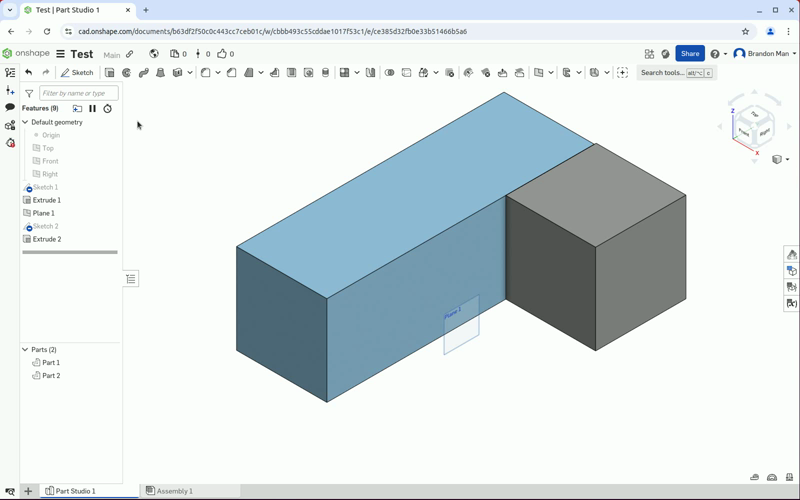
mouse_move(73, 189)
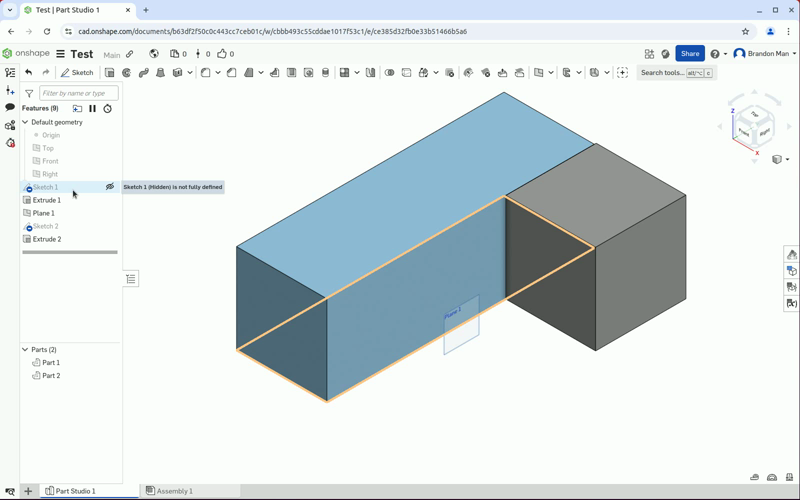
click(73, 189)